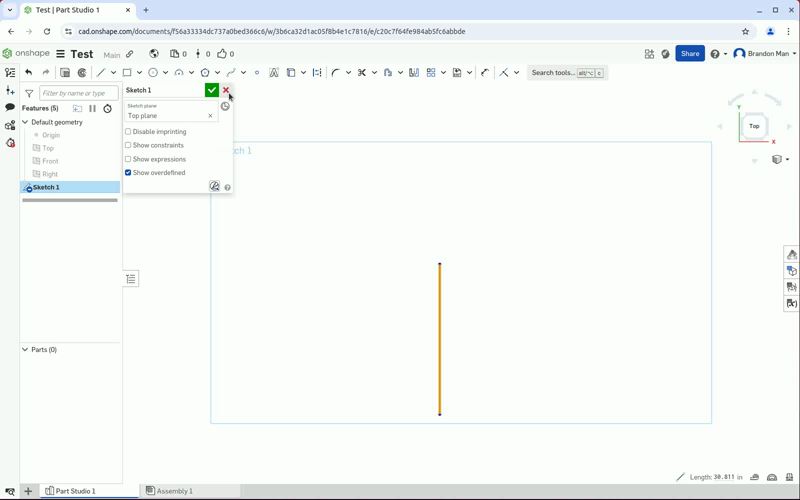
key(shift+h)
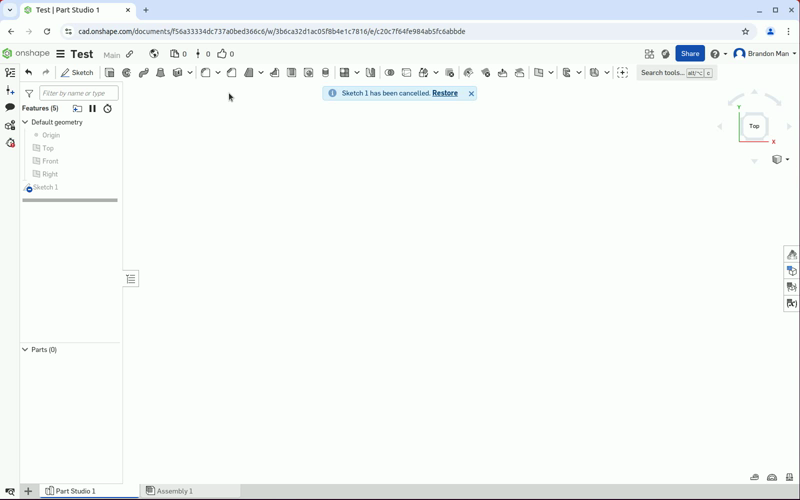
mouse_move(73, 352)
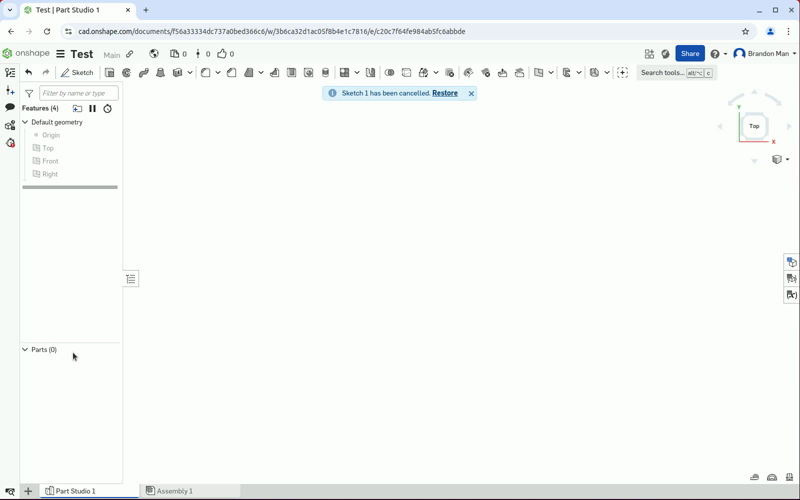
key(y)
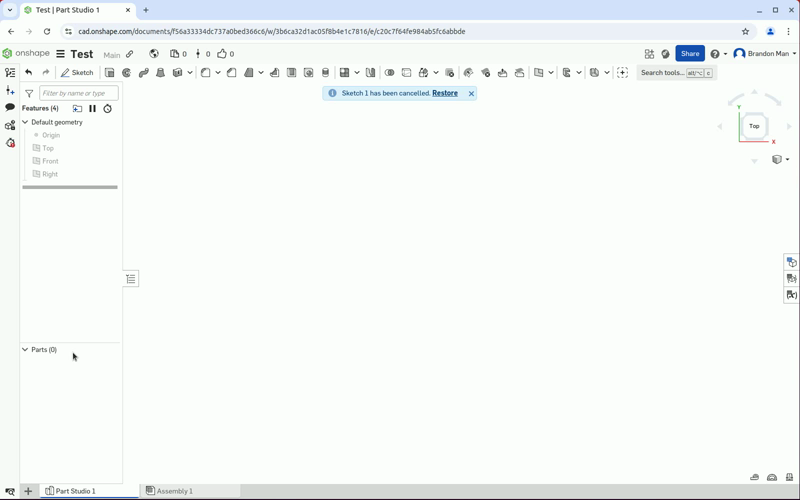
key(shift+p)
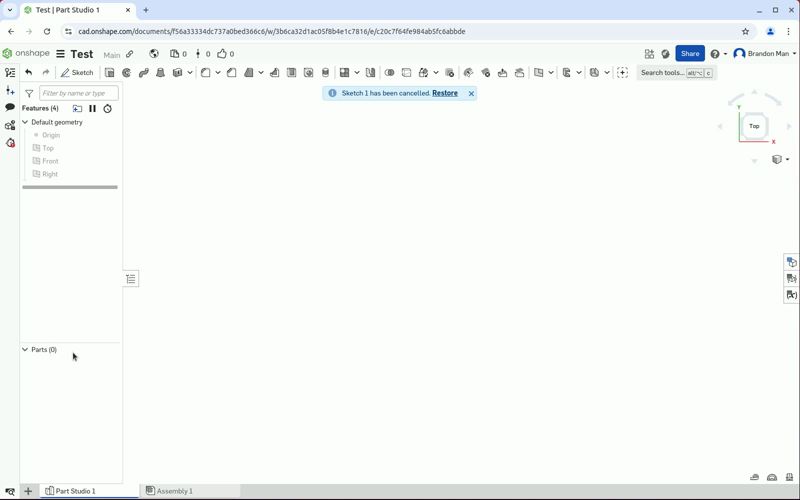
key(space)
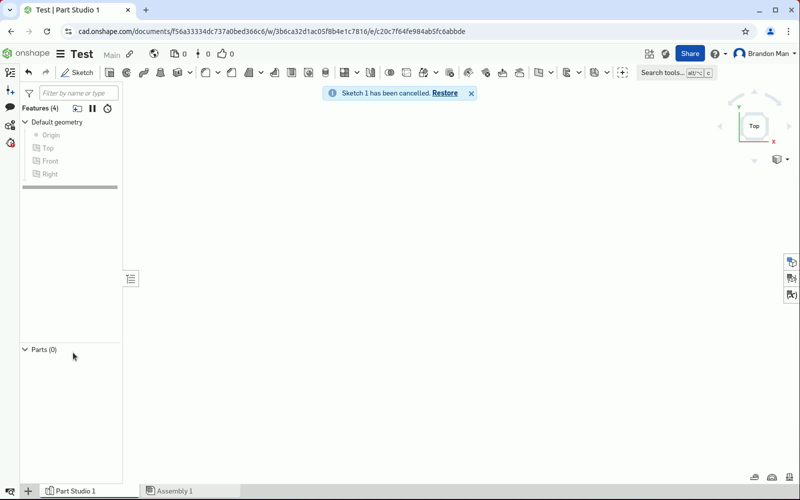
key_down(shift)
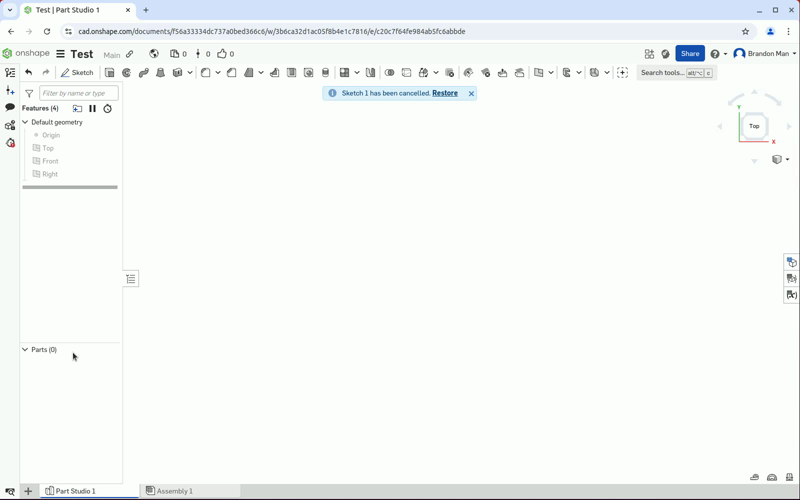
key(up)
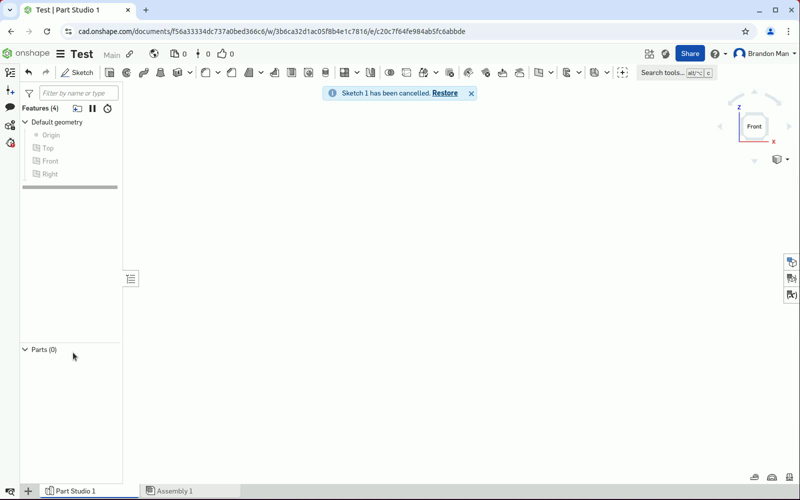
key_up(shift)
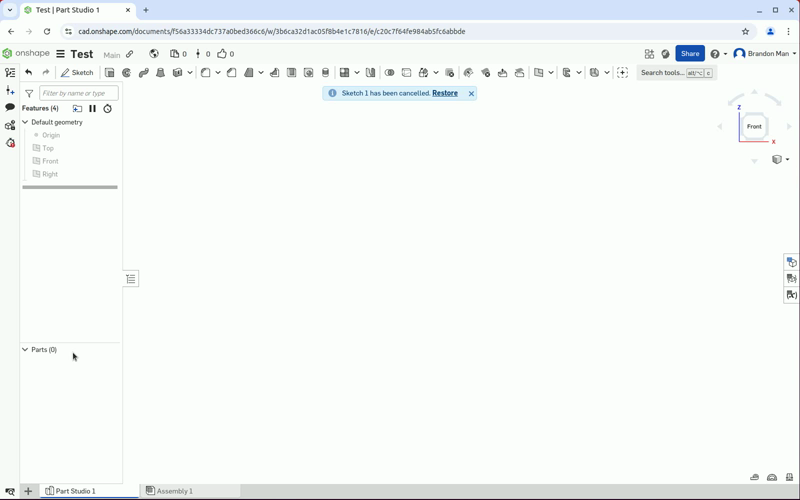
key(space)
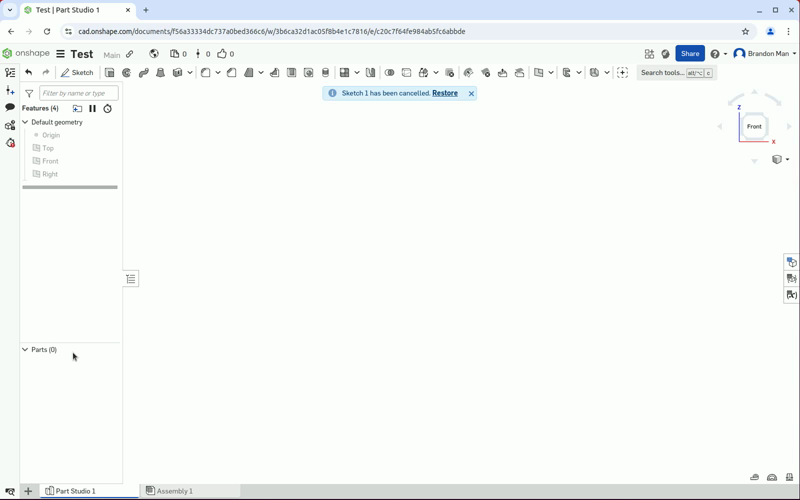
key_down(shift)
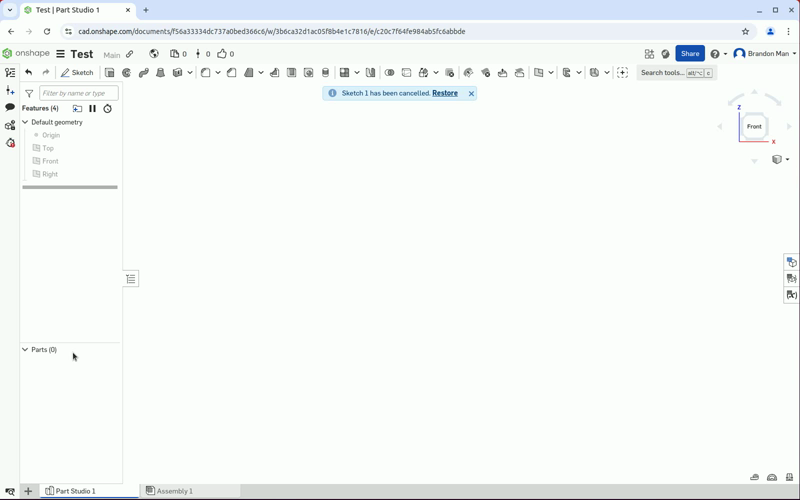
key(left)
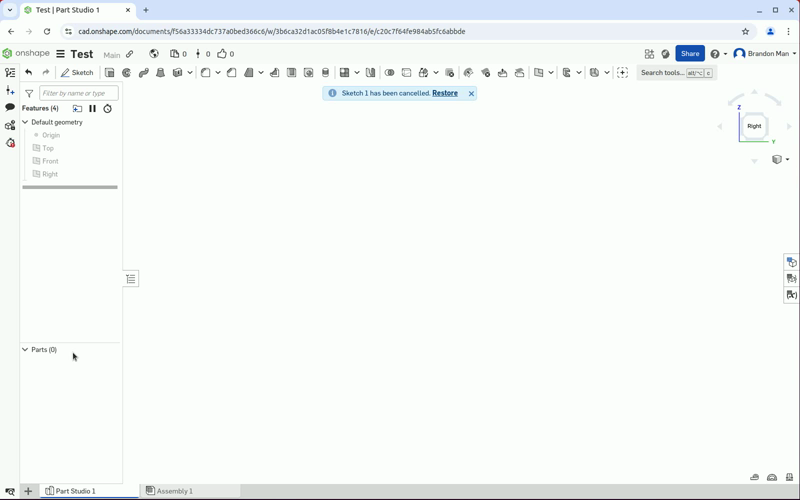
key_up(shift)
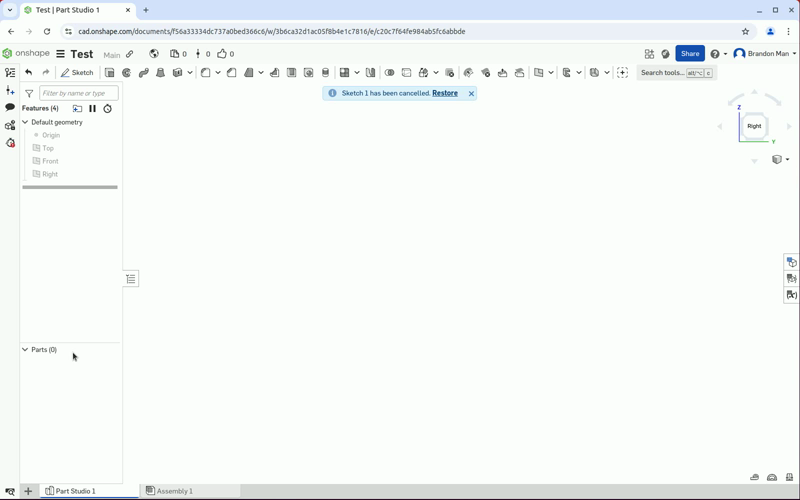
mouse_move(73, 352)
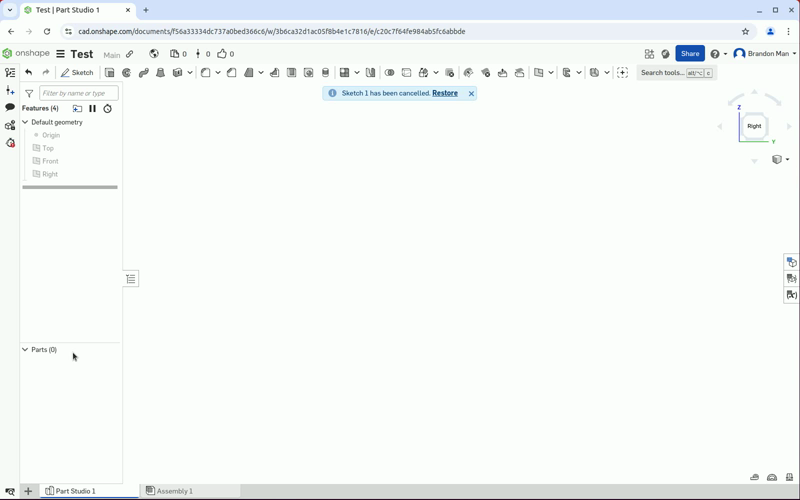
key(shift+y)
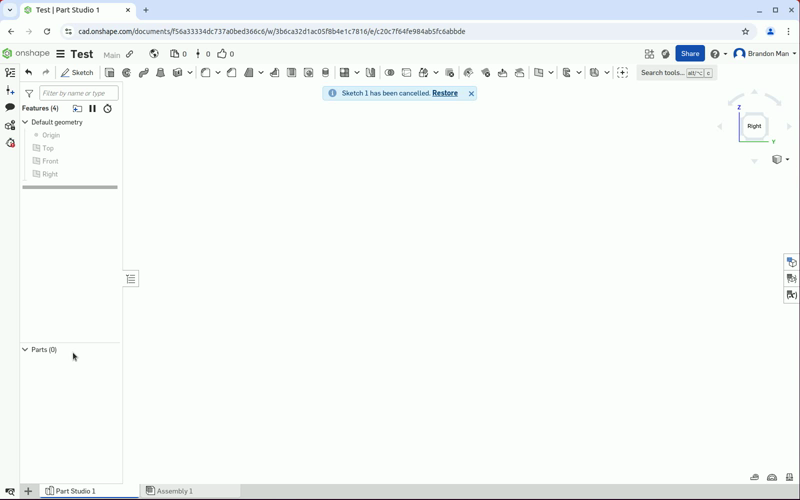
key(shift+s)
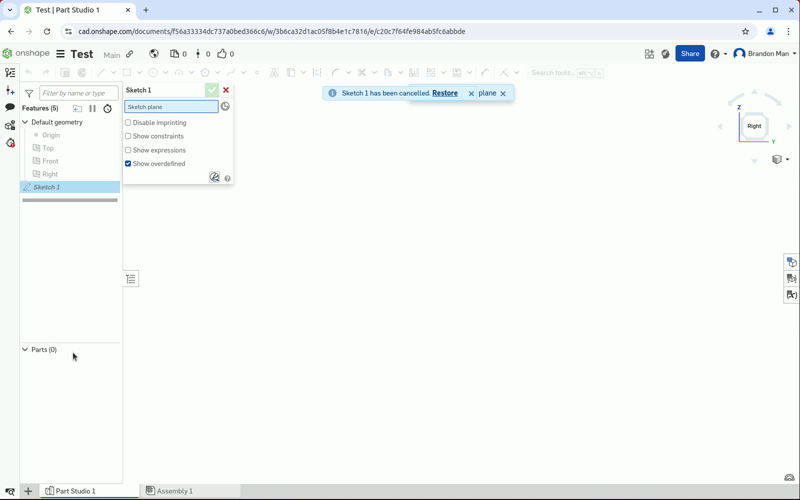
mouse_move(73, 176)
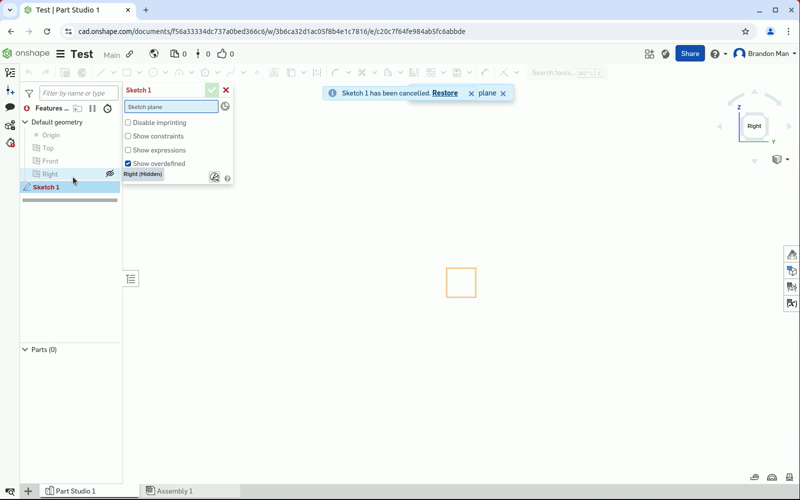
click(73, 176)
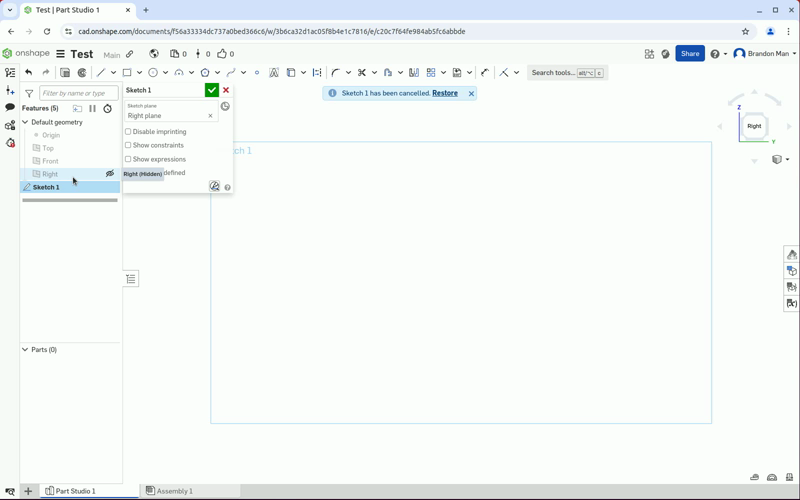
mouse_move(73, 352)
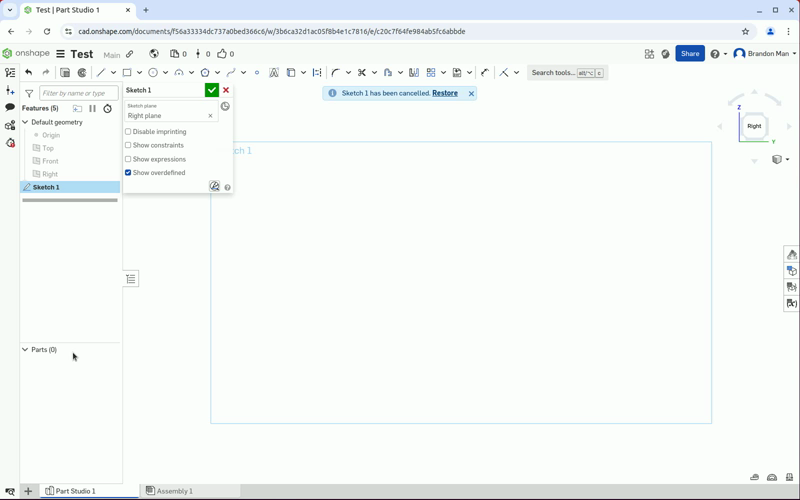
key(y)
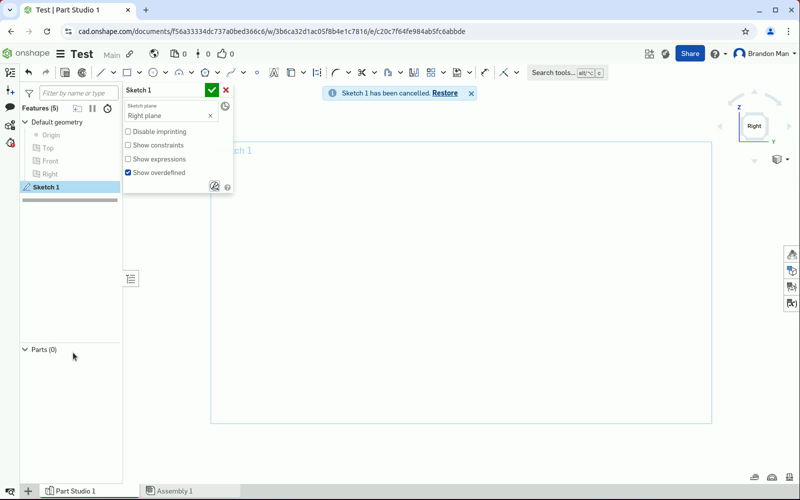
key(c)
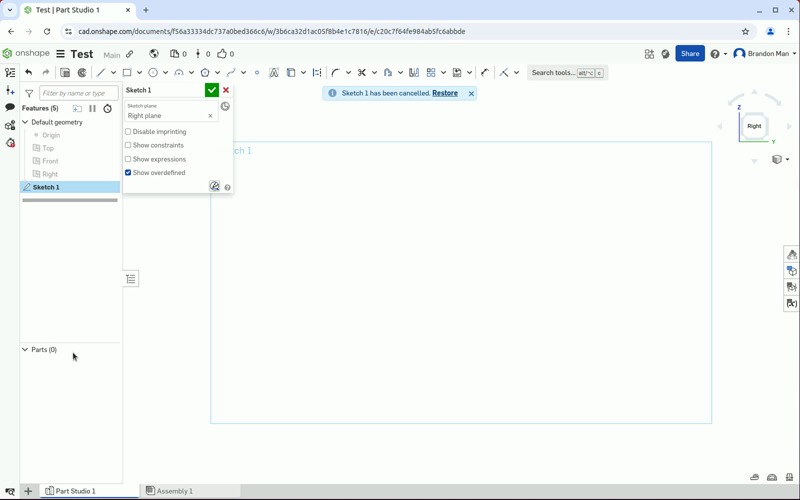
key_down(shift)
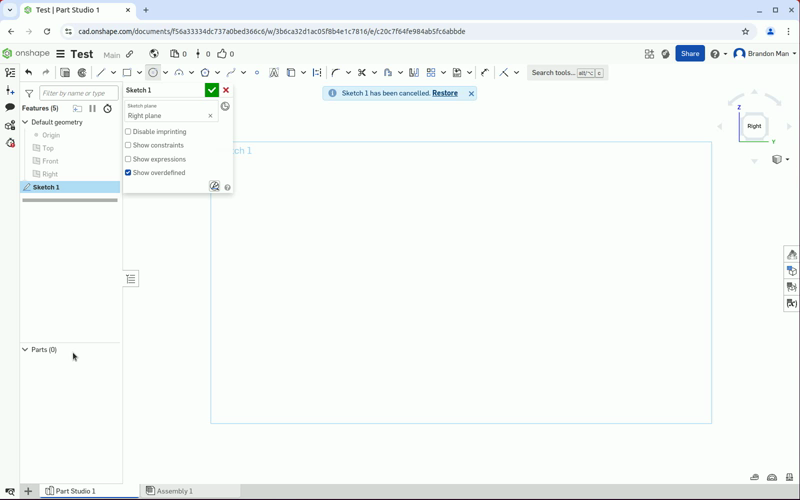
mouse_move(419, 213)
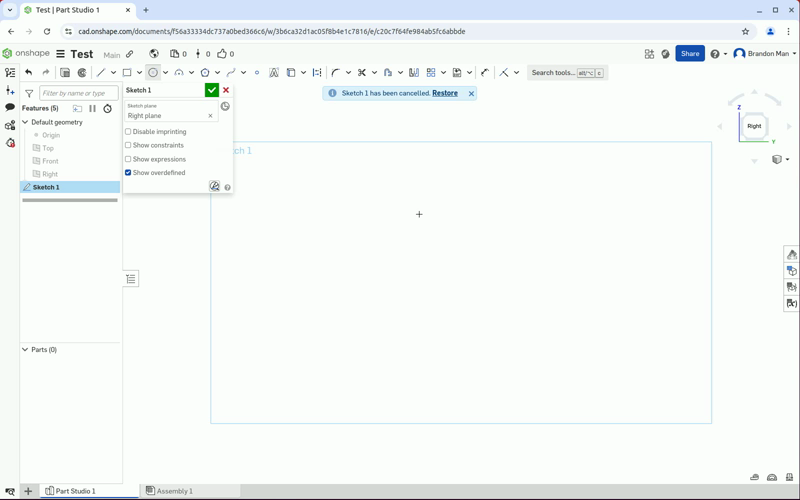
click(419, 213)
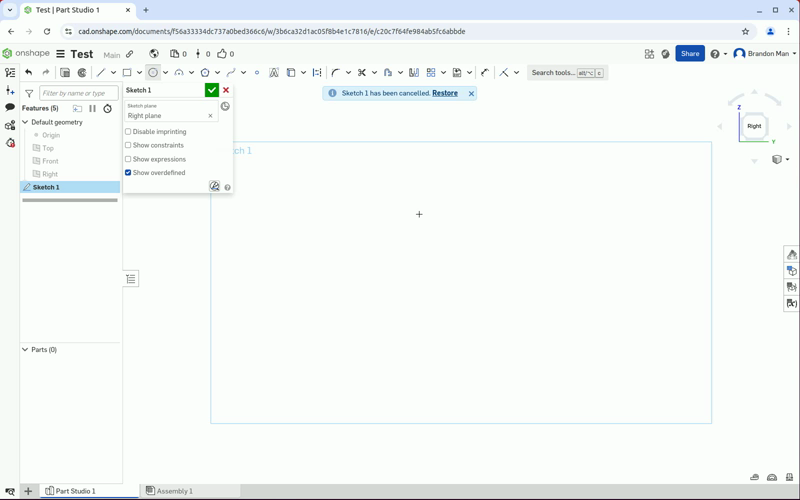
key_up(shift)
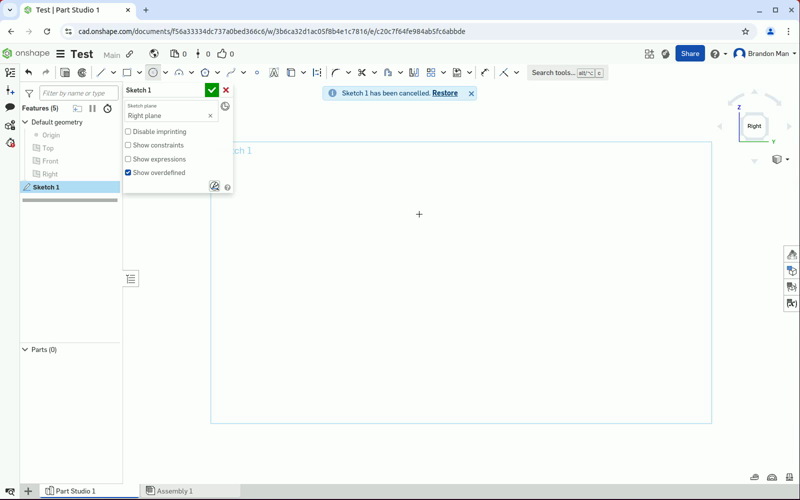
mouse_move(424, 213)
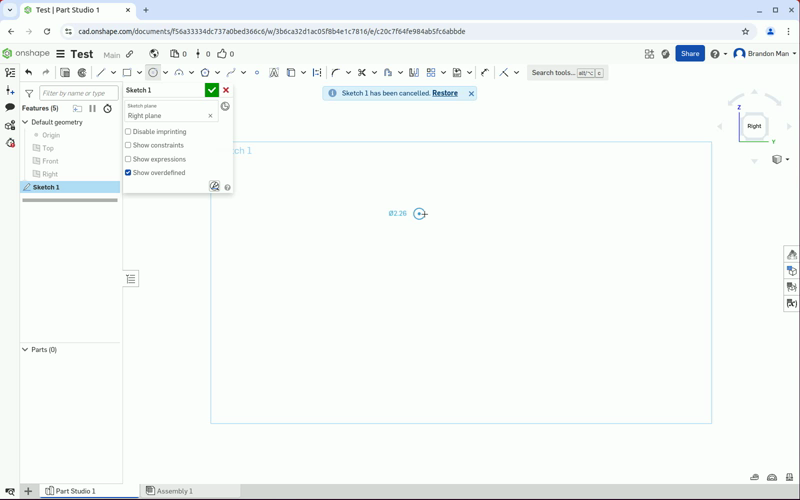
click(424, 213)
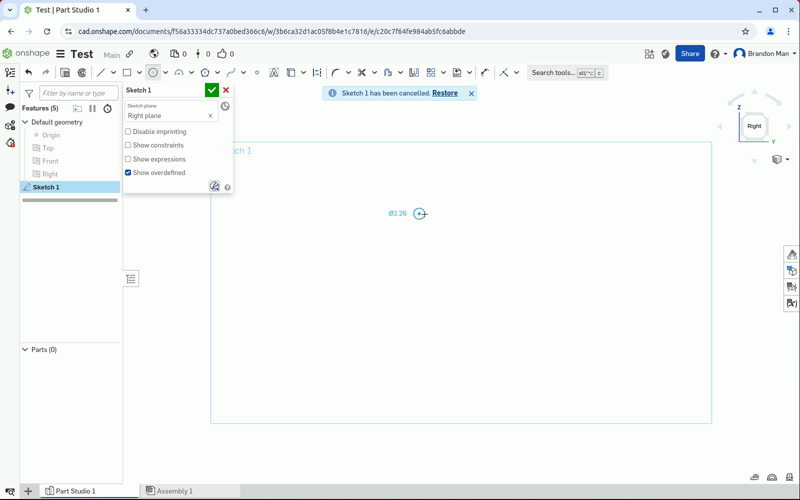
key(esc)
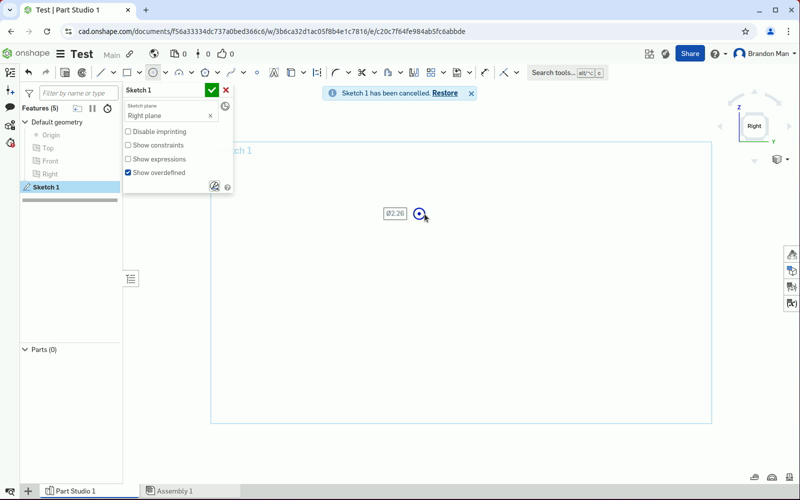
mouse_move(422, 213)
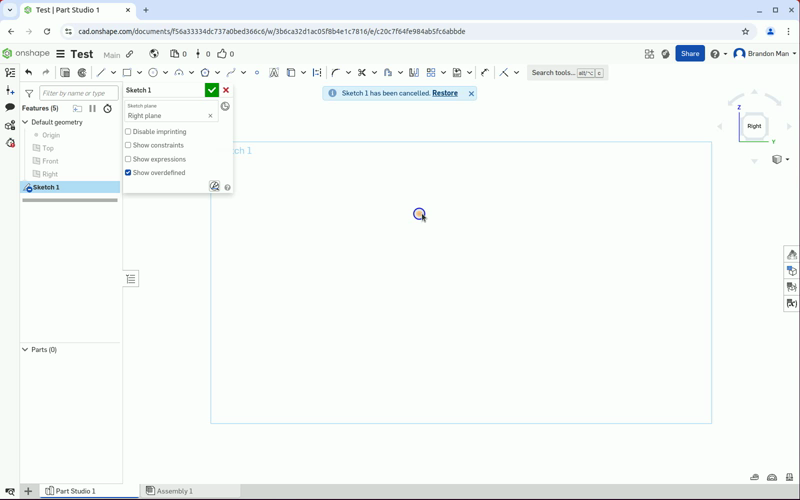
scroll(6)
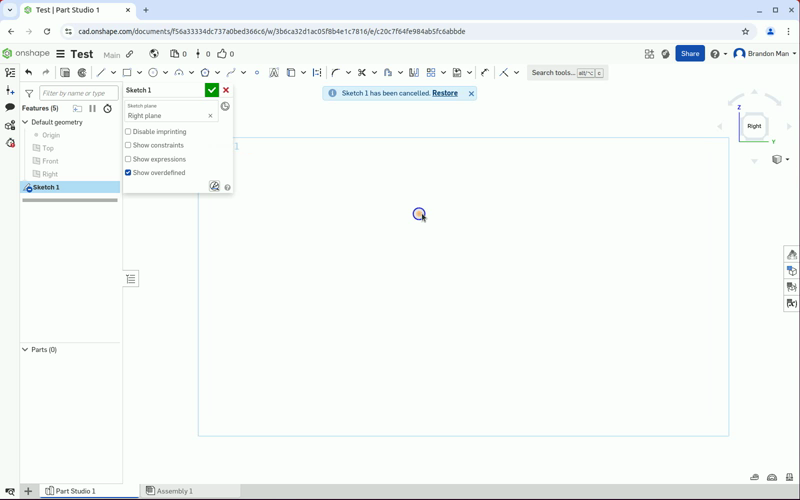
scroll(6)
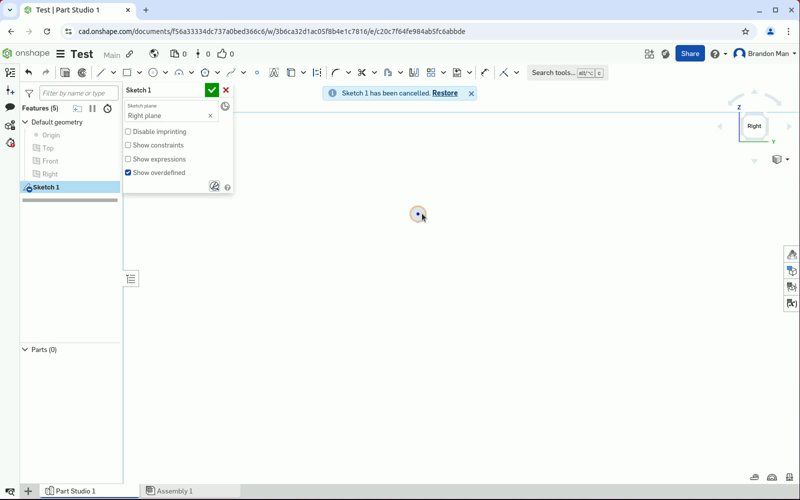
scroll(6)
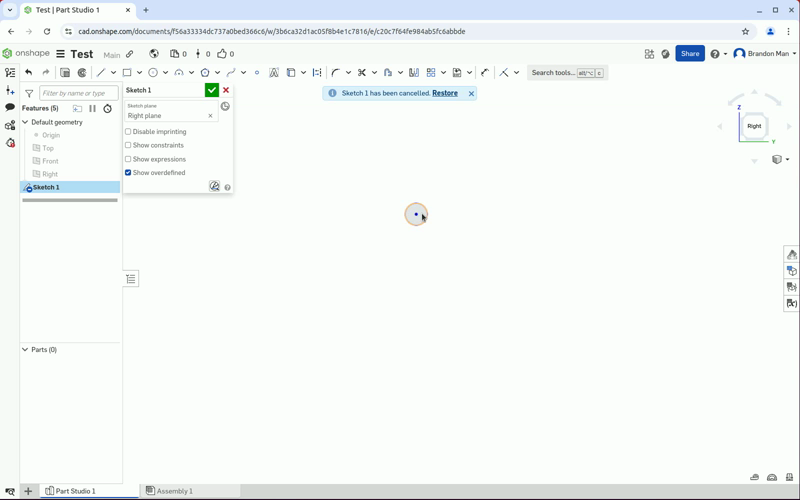
scroll(6)
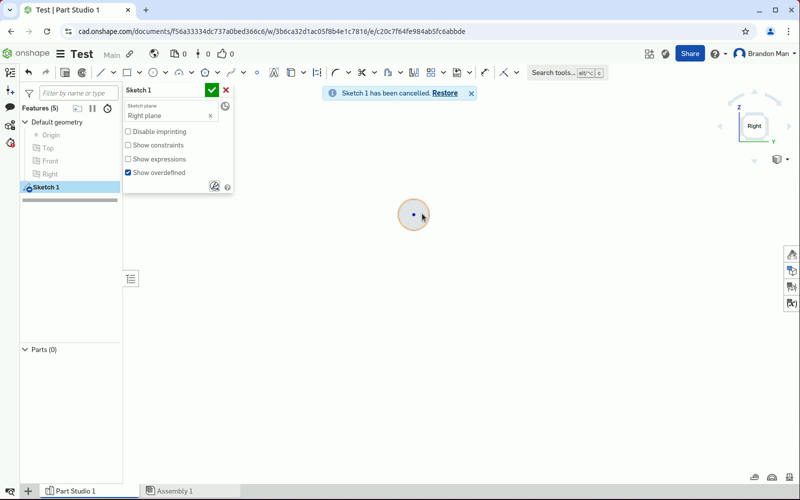
scroll(6)
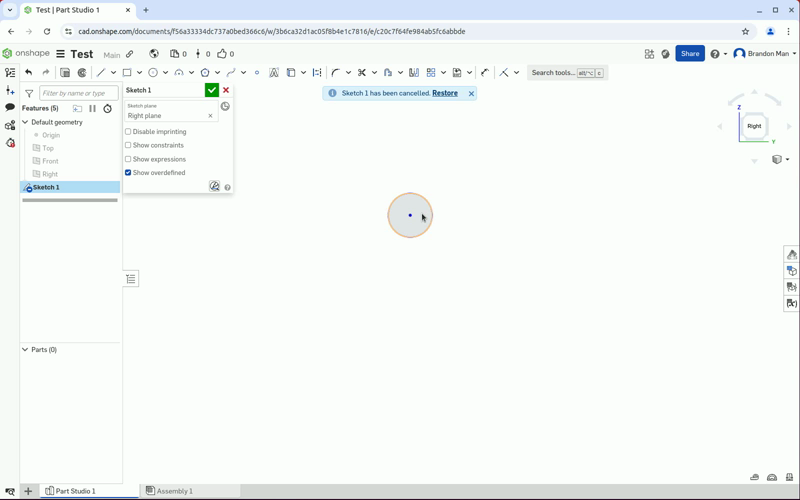
scroll(6)
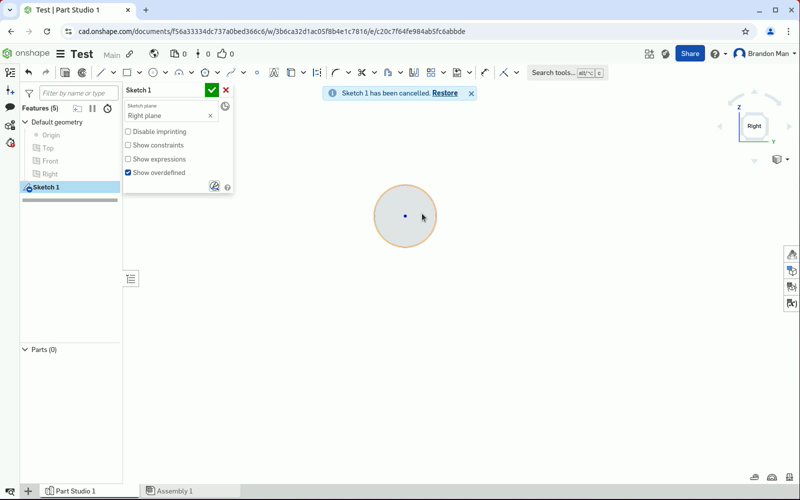
scroll(6)
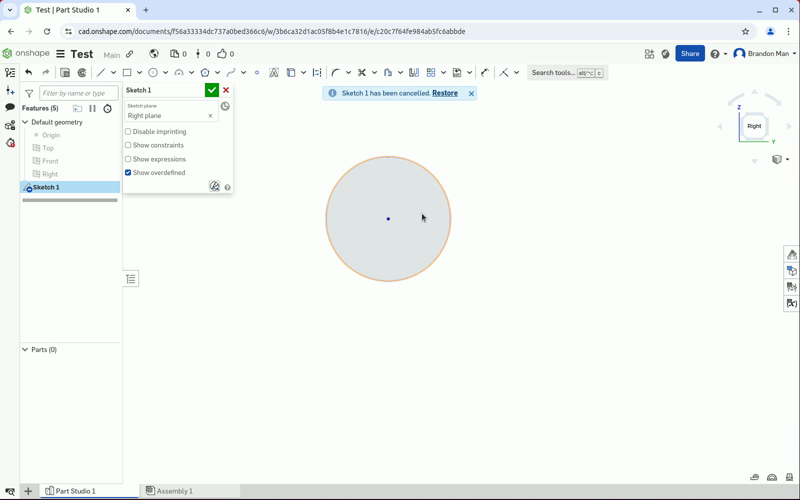
click(422, 213)
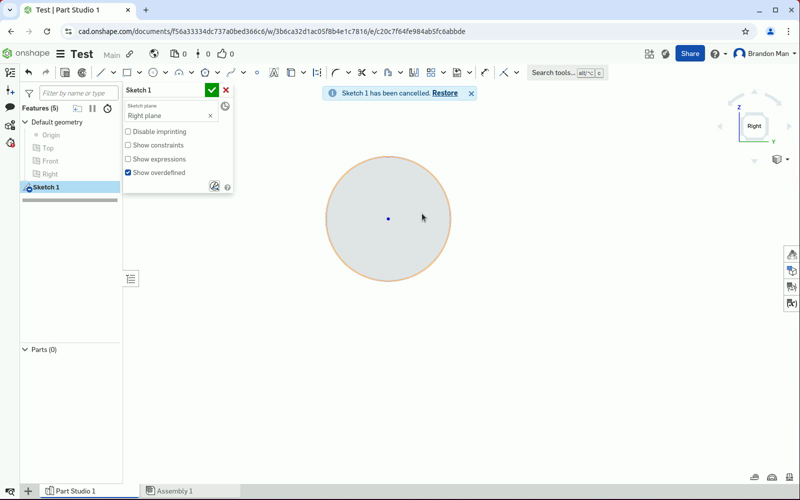
scroll(-6)
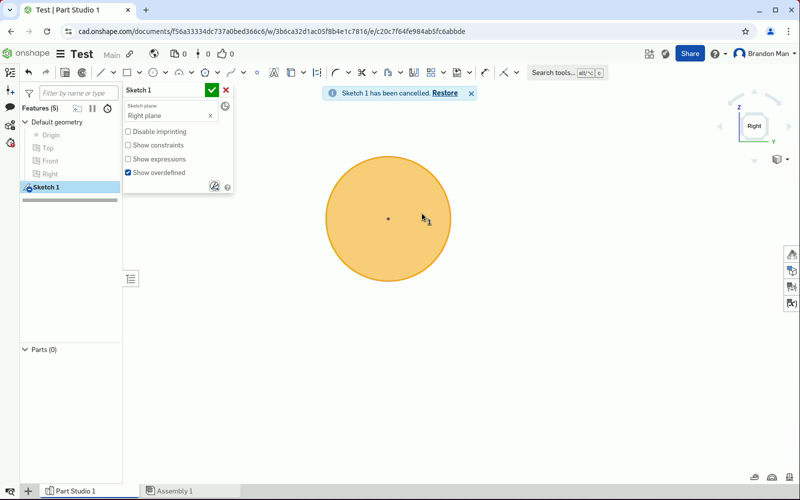
scroll(-6)
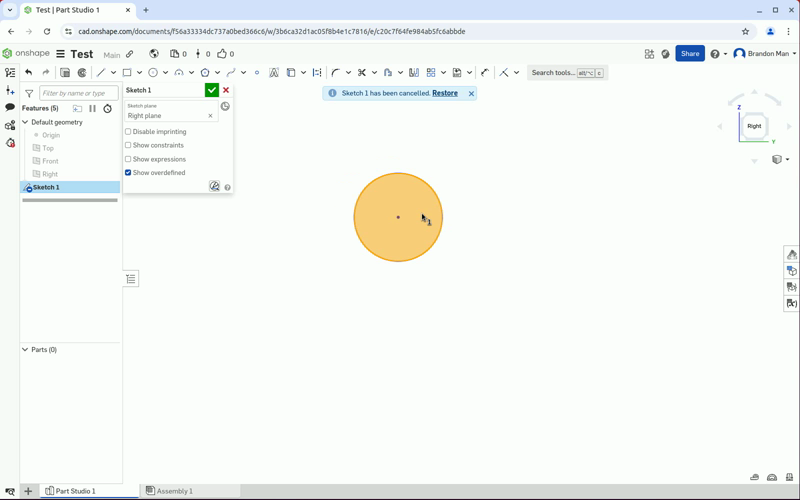
scroll(-6)
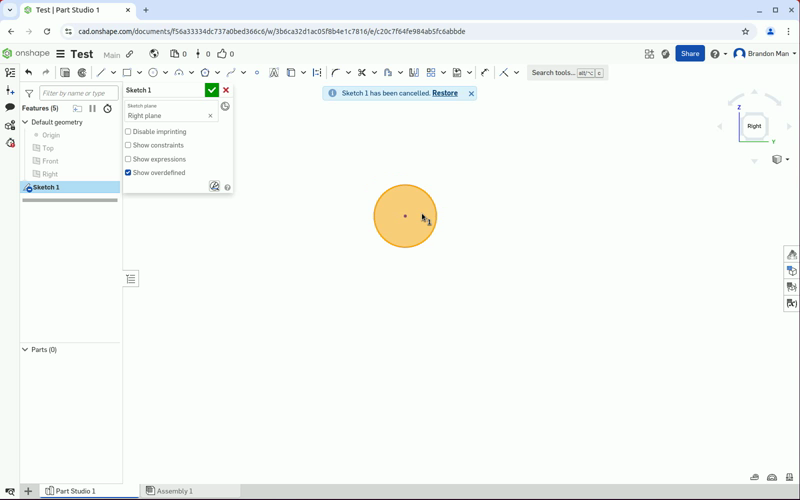
scroll(-6)
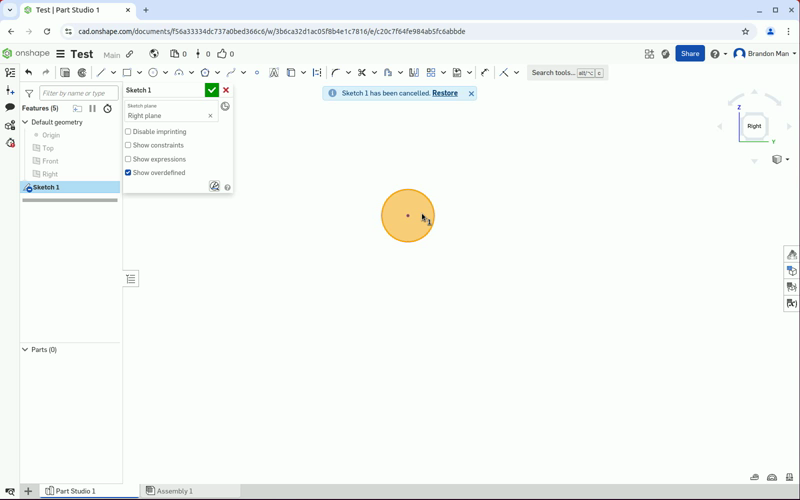
scroll(-6)
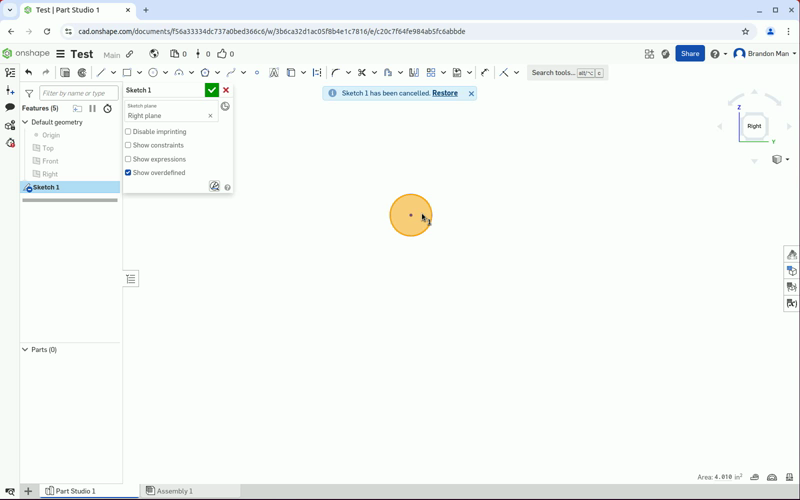
scroll(-6)
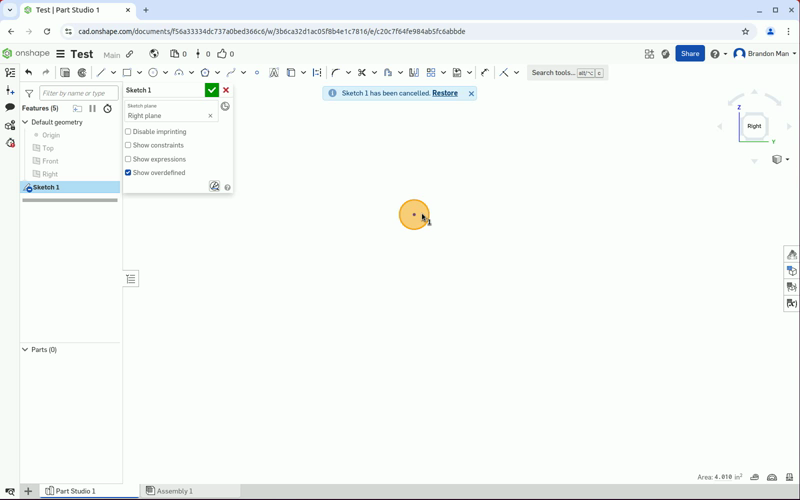
scroll(-6)
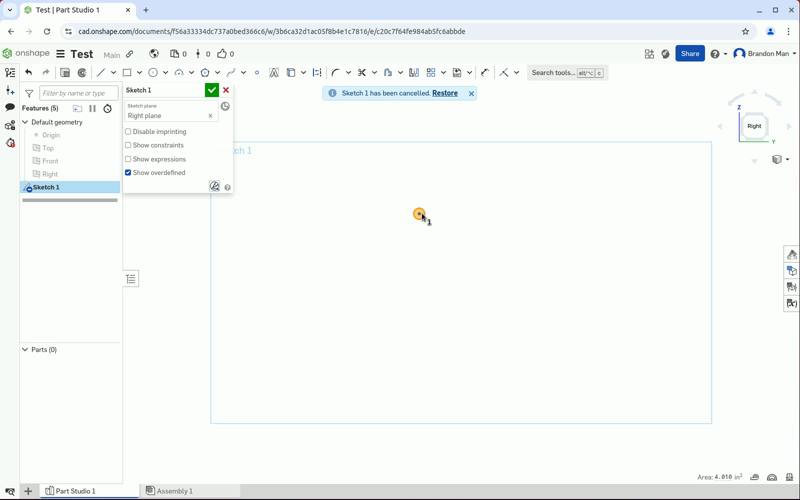
mouse_move(73, 352)
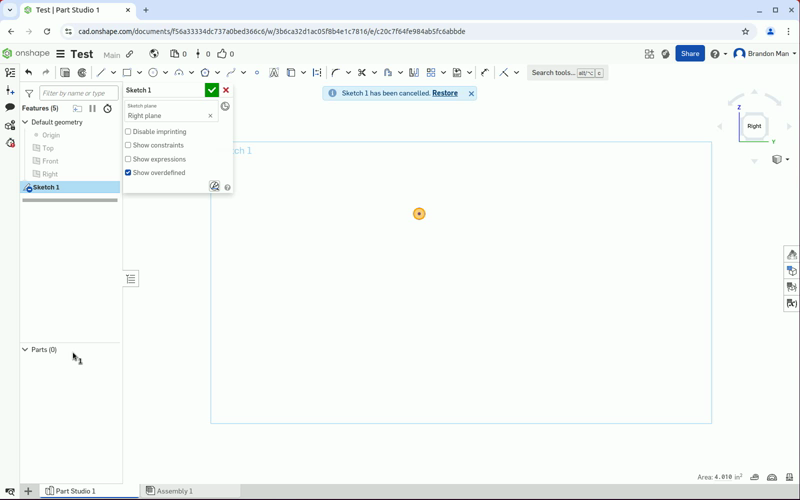
key(shift+y)
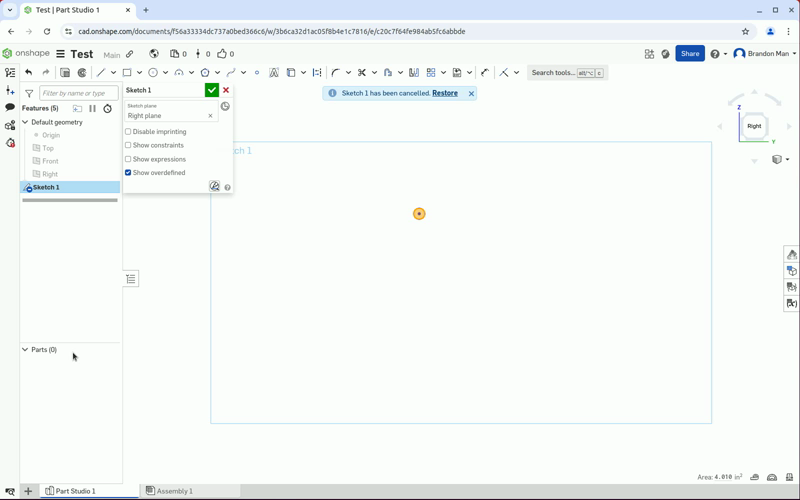
key(shift+e)
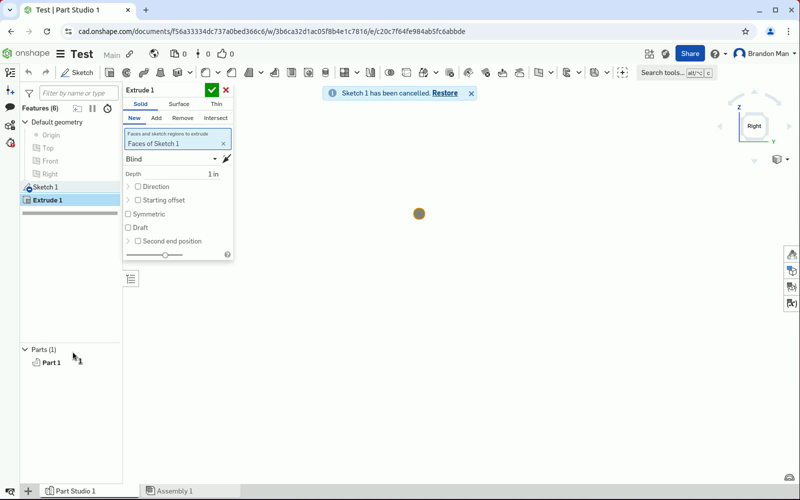
mouse_move(143, 106)
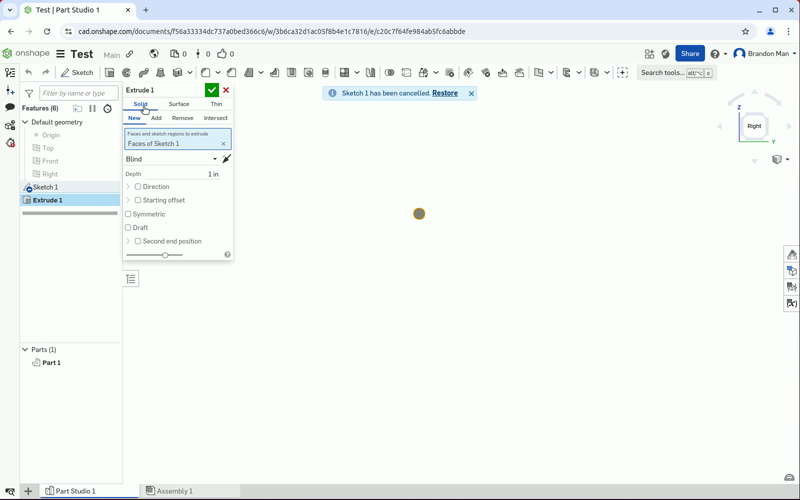
click(143, 106)
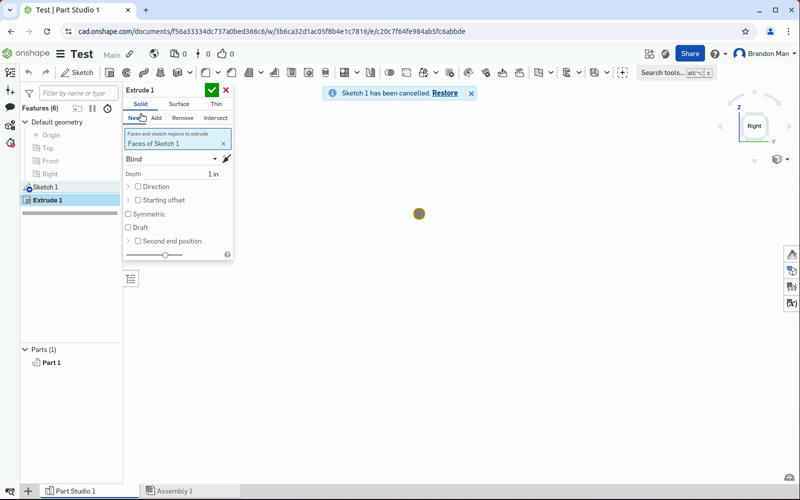
mouse_move(137, 120)
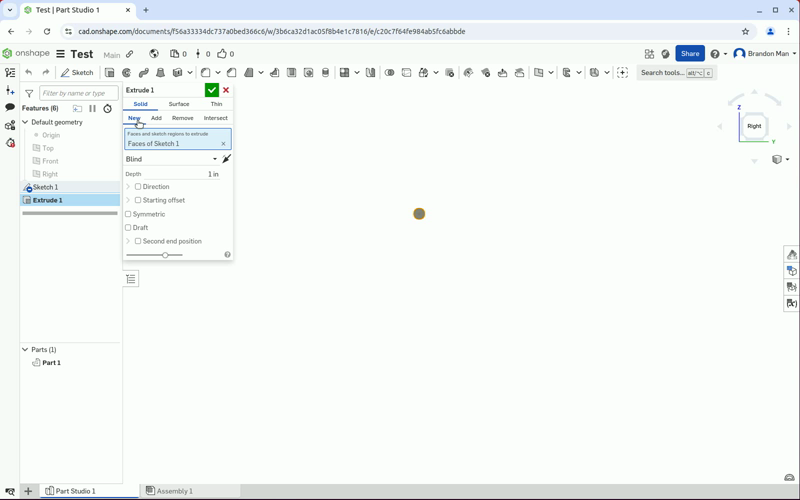
click(137, 120)
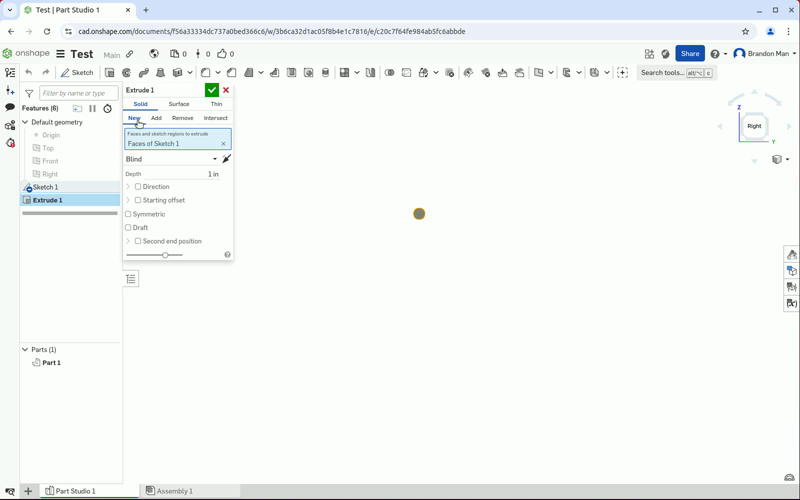
key(tab, 4)
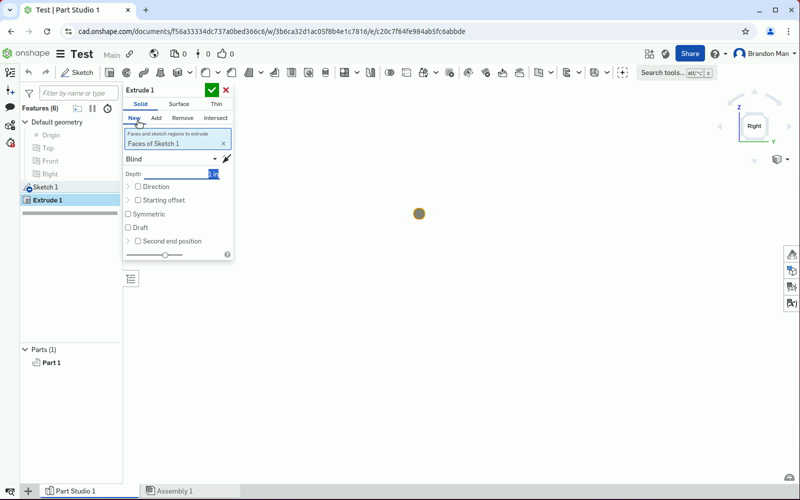
text(5.777)
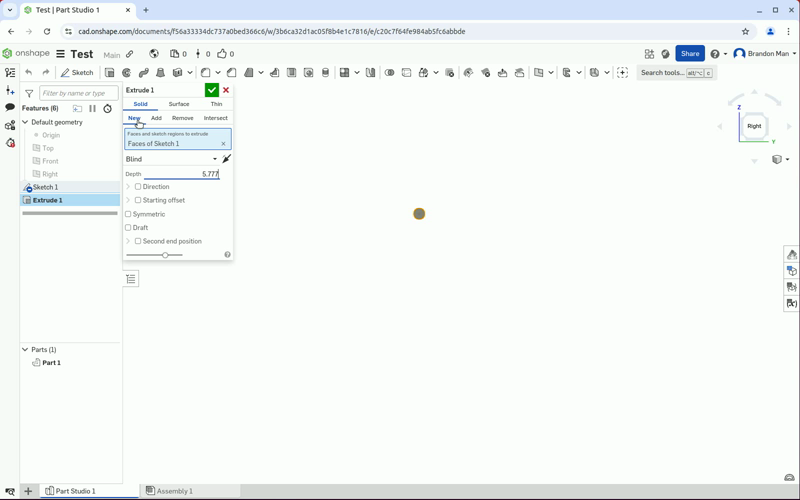
key(enter)
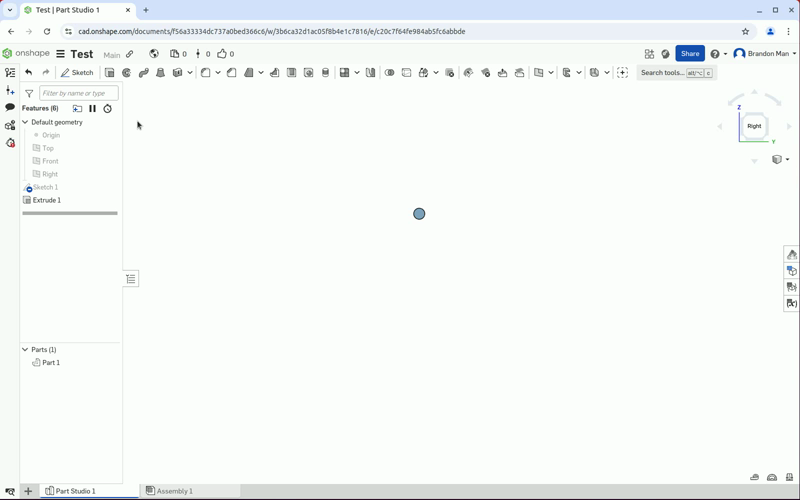
key(shift+h)
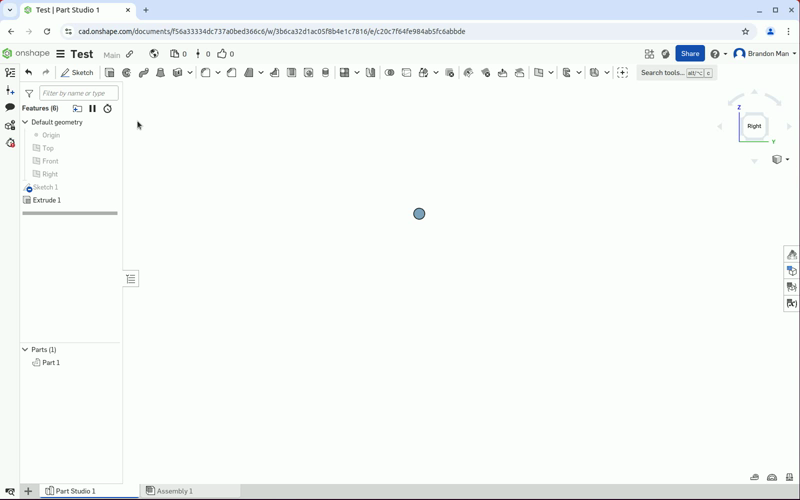
key(shift+h)
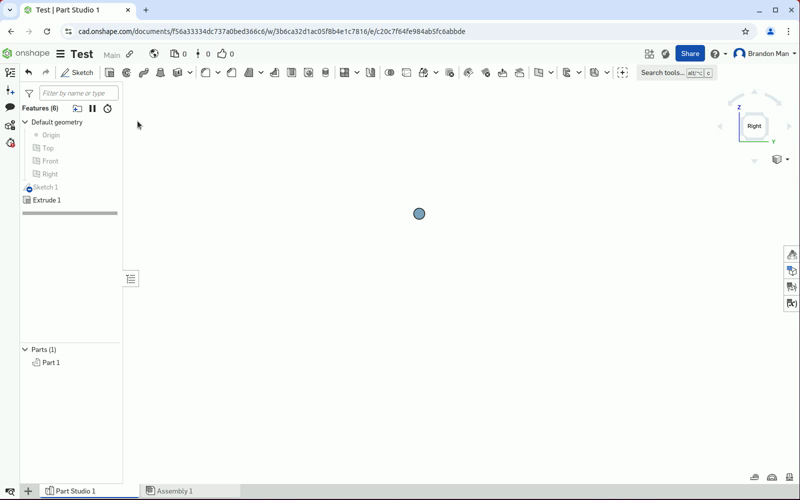
mouse_move(73, 189)
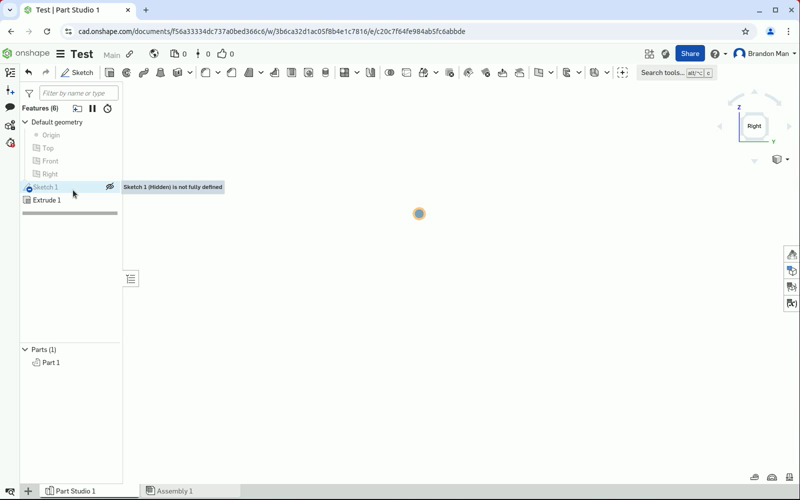
click(73, 189)
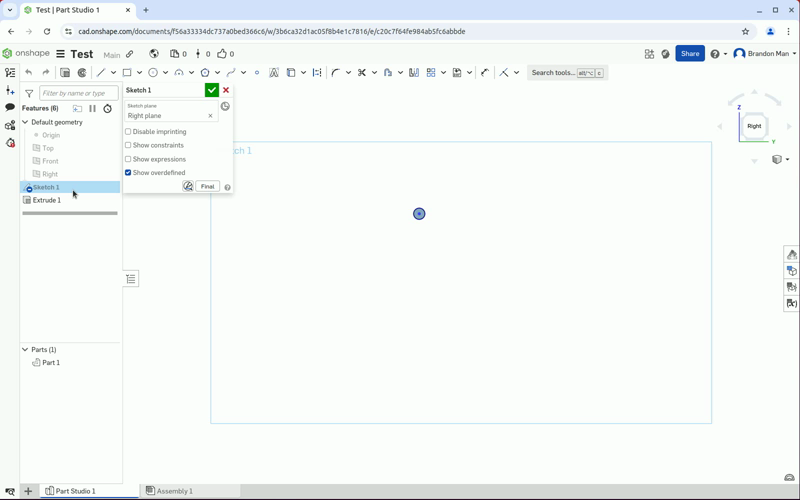
mouse_move(229, 92)
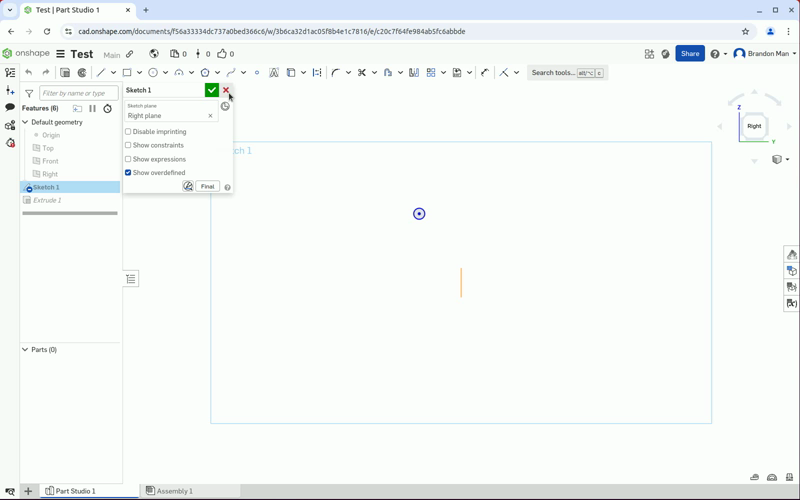
click(229, 92)
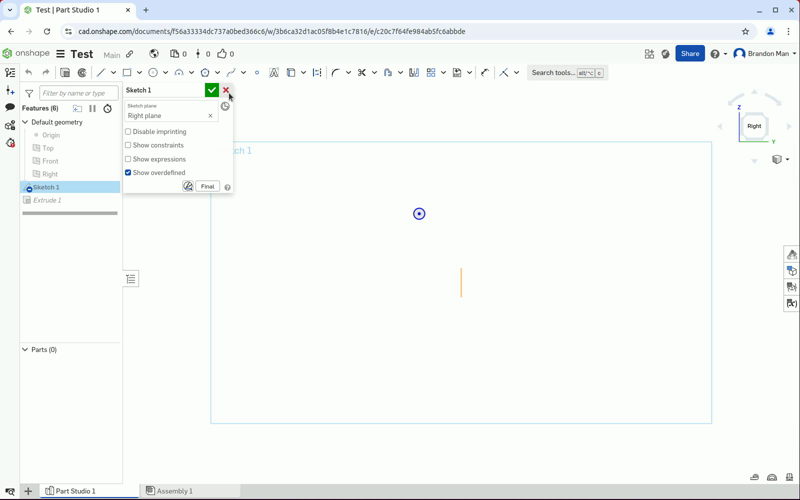
key(shift+s)
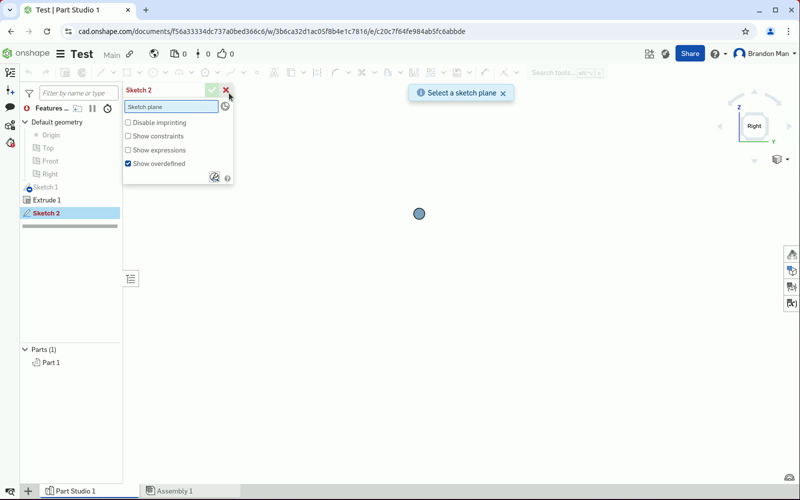
mouse_move(73, 176)
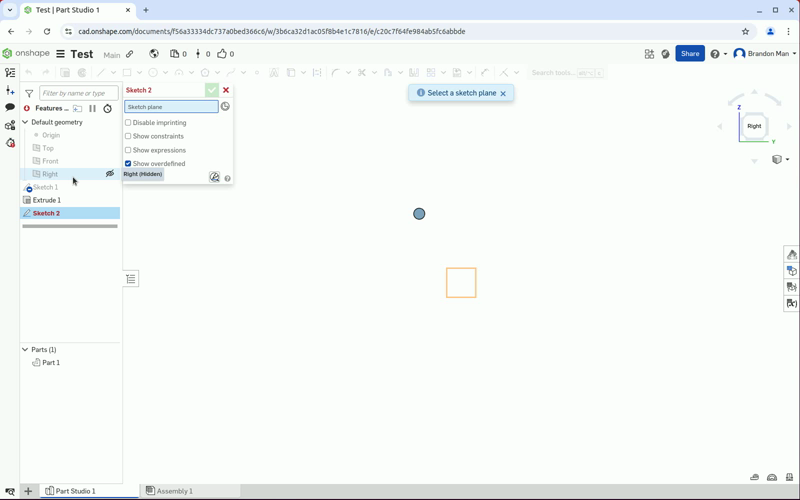
click(73, 176)
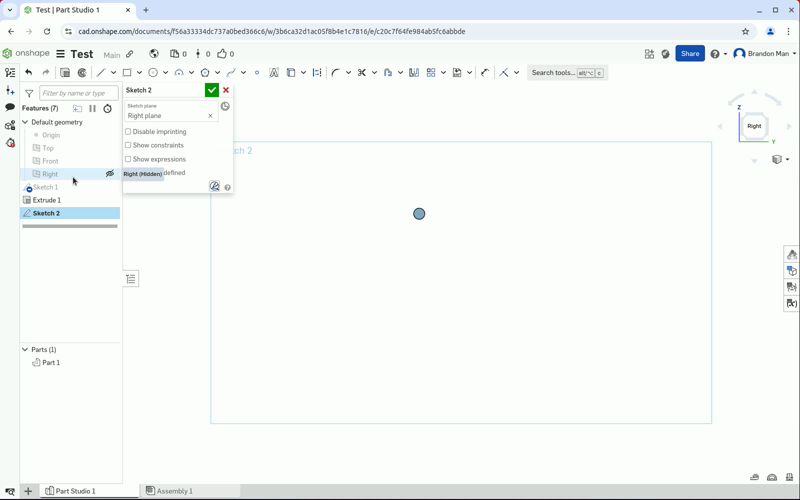
mouse_move(73, 352)
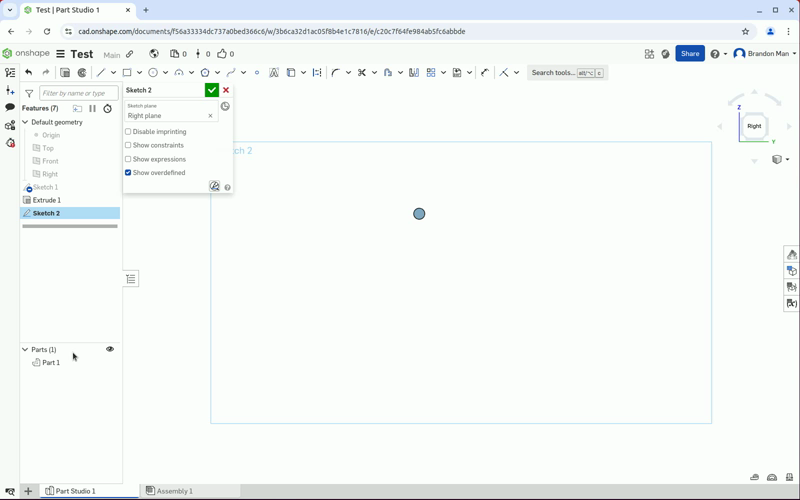
key(y)
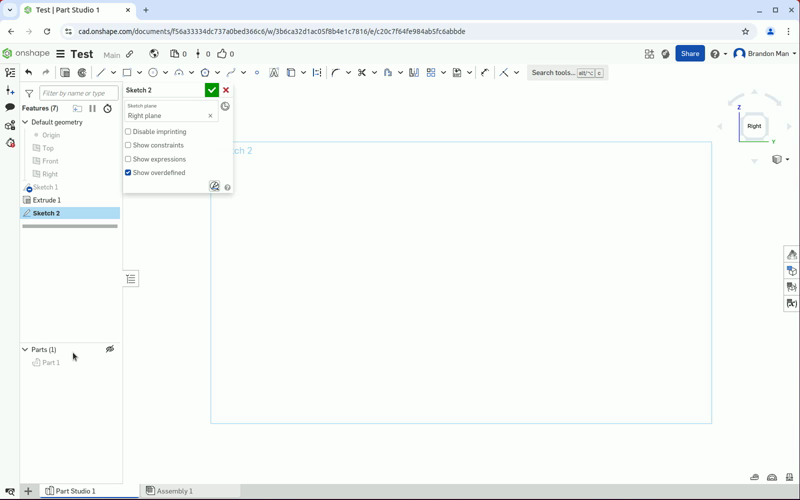
key(c)
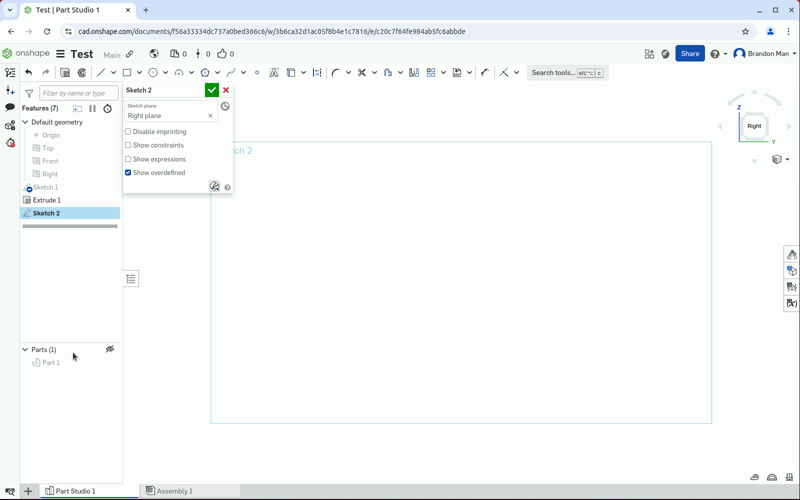
key_down(shift)
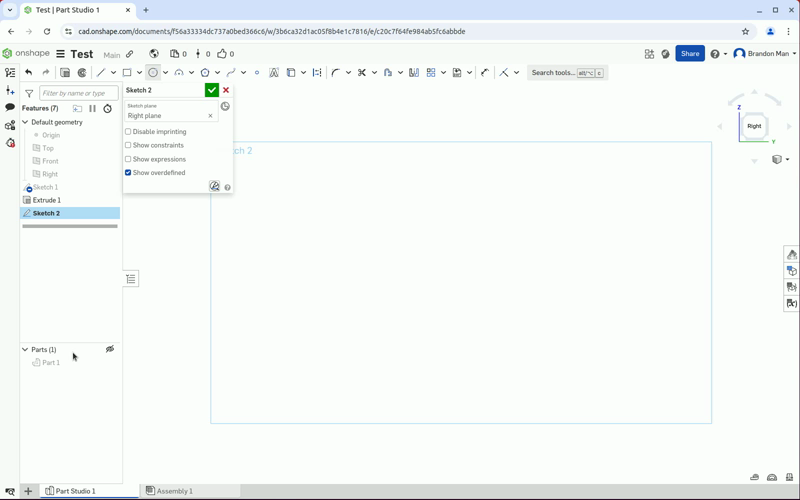
mouse_move(503, 213)
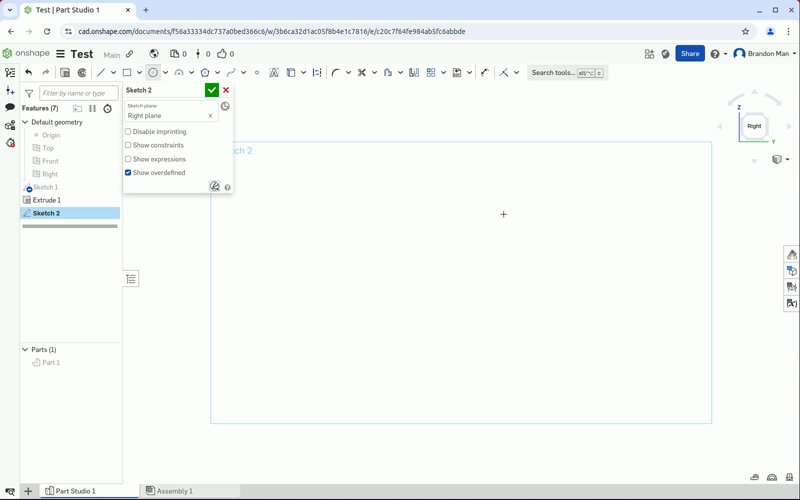
click(503, 213)
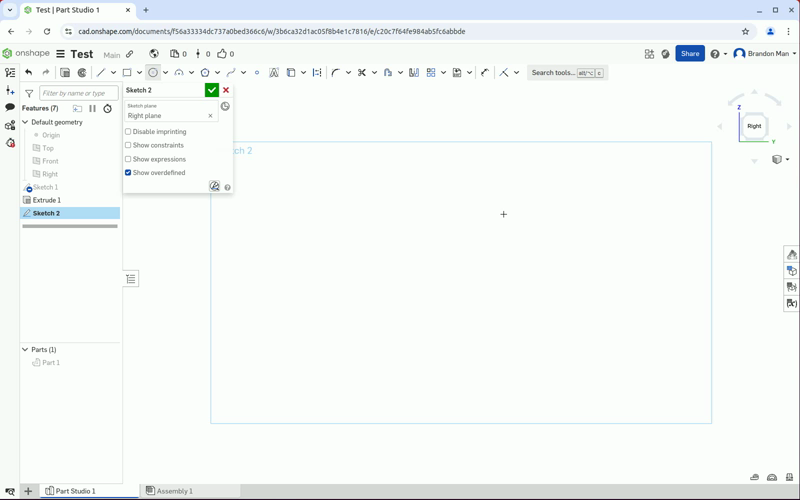
key_up(shift)
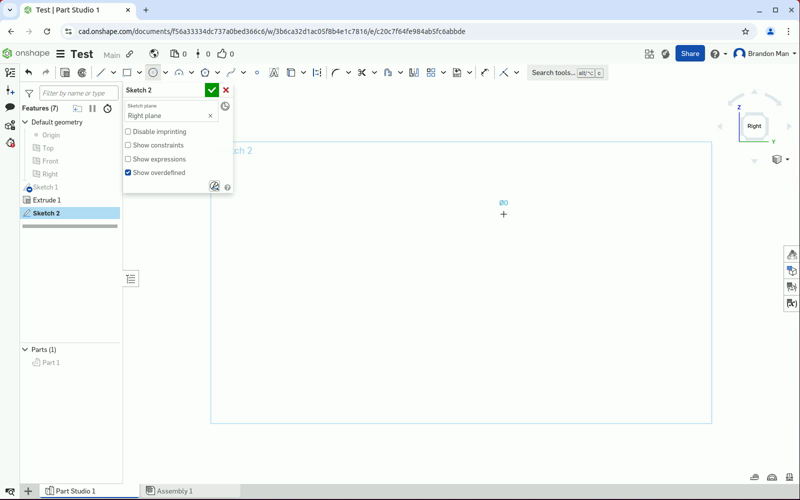
mouse_move(508, 213)
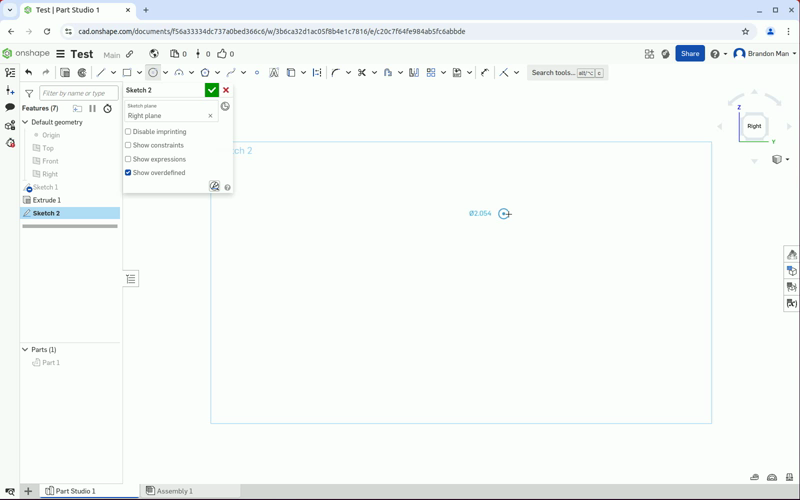
click(508, 213)
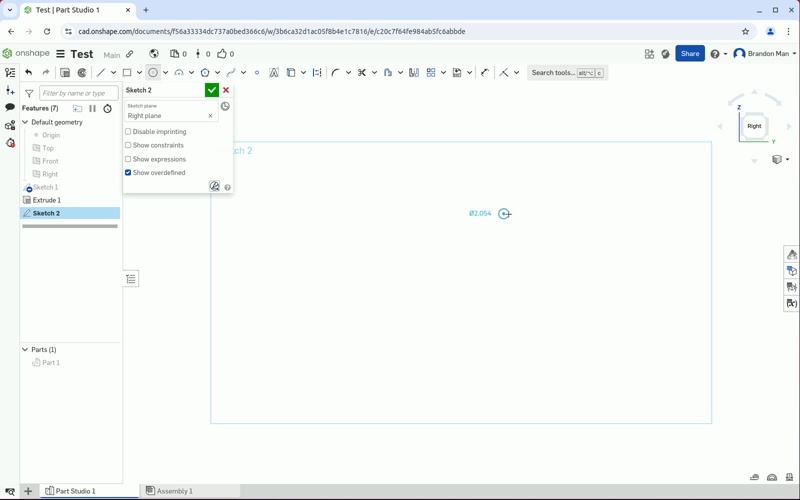
key(esc)
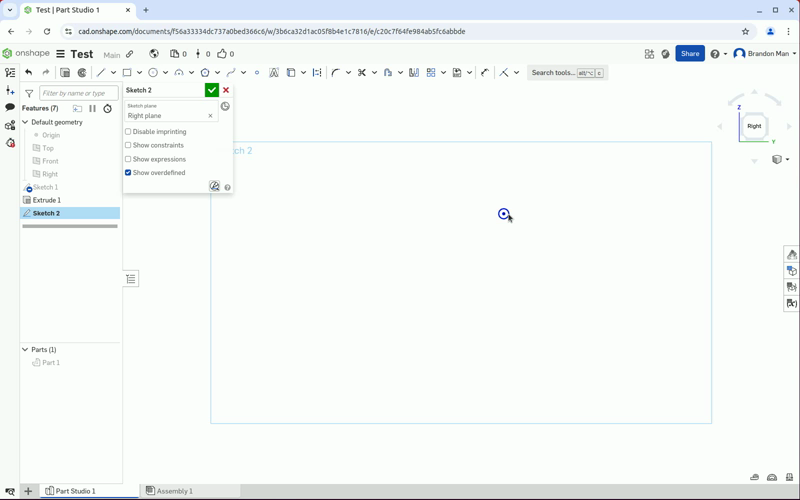
mouse_move(506, 213)
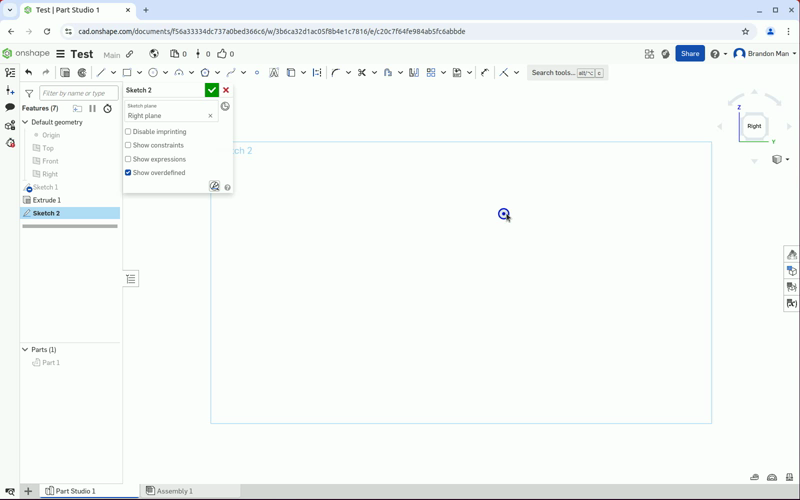
scroll(6)
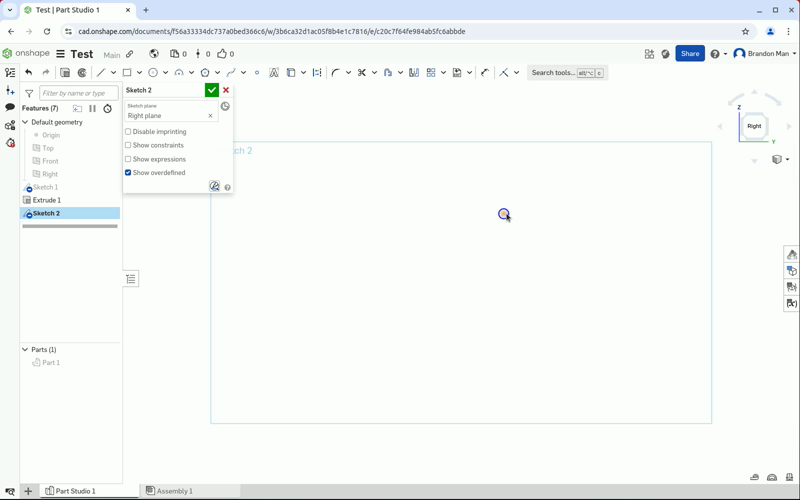
scroll(6)
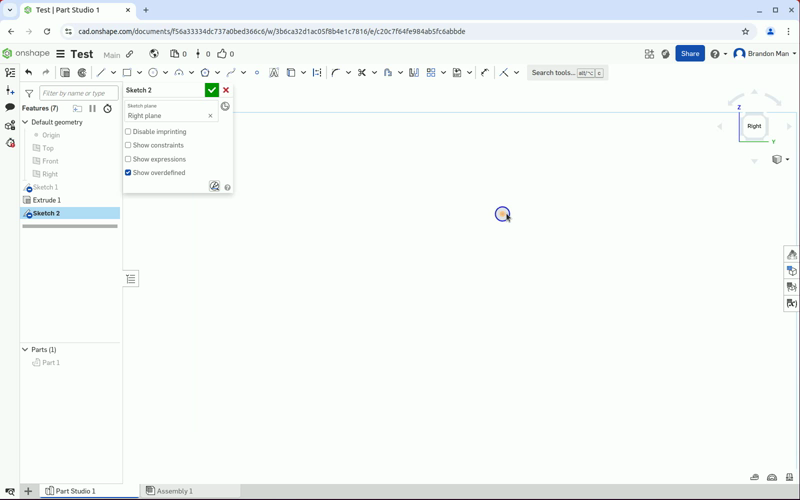
scroll(6)
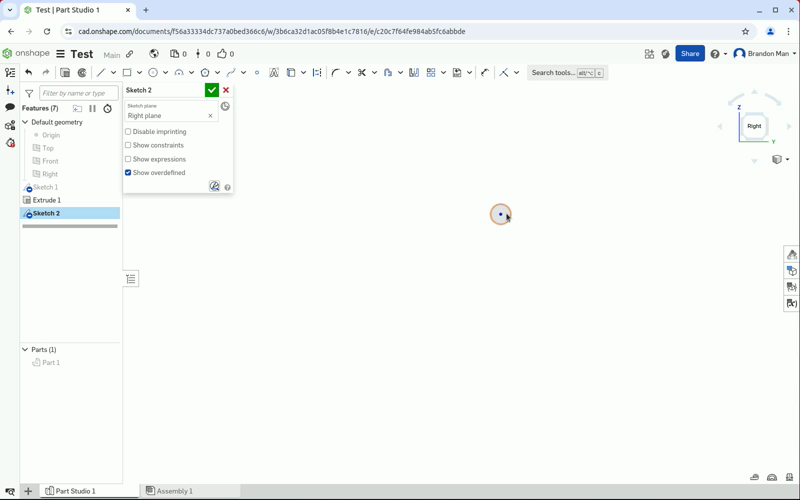
scroll(6)
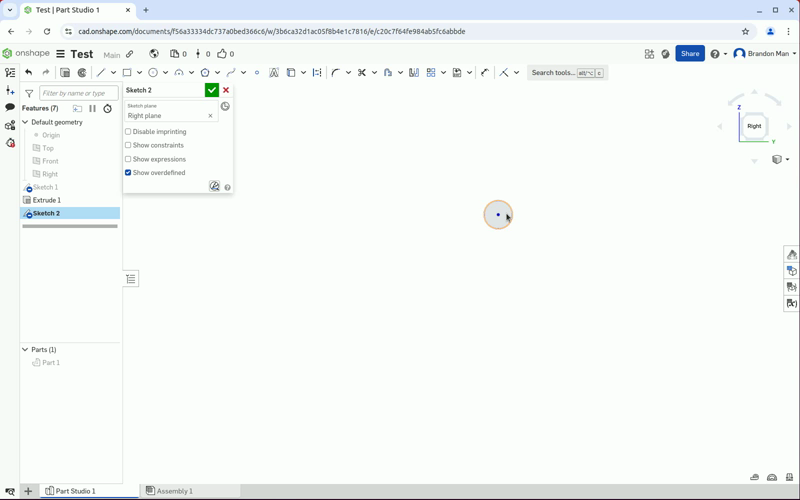
scroll(6)
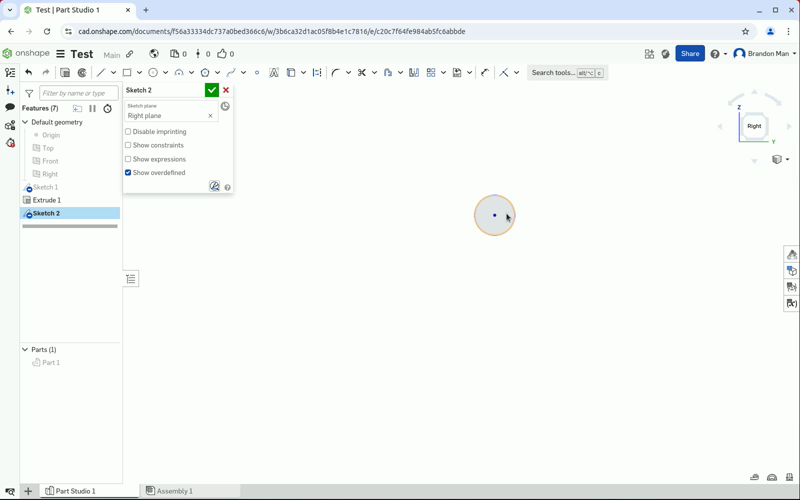
scroll(6)
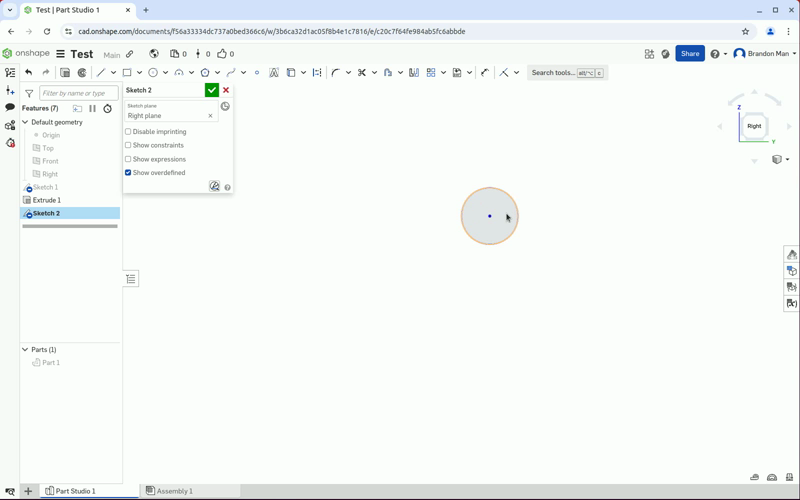
scroll(6)
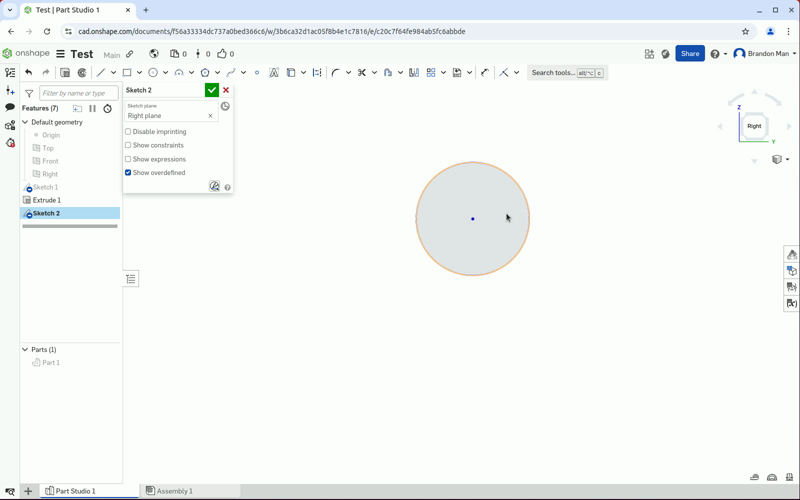
click(506, 213)
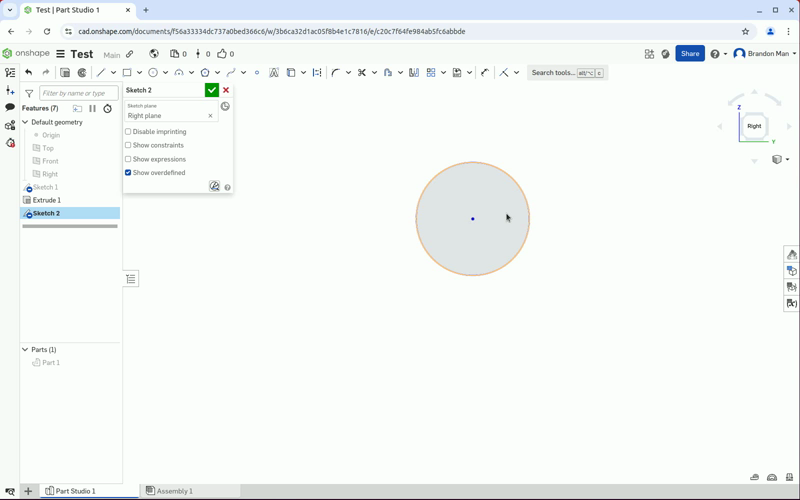
scroll(-6)
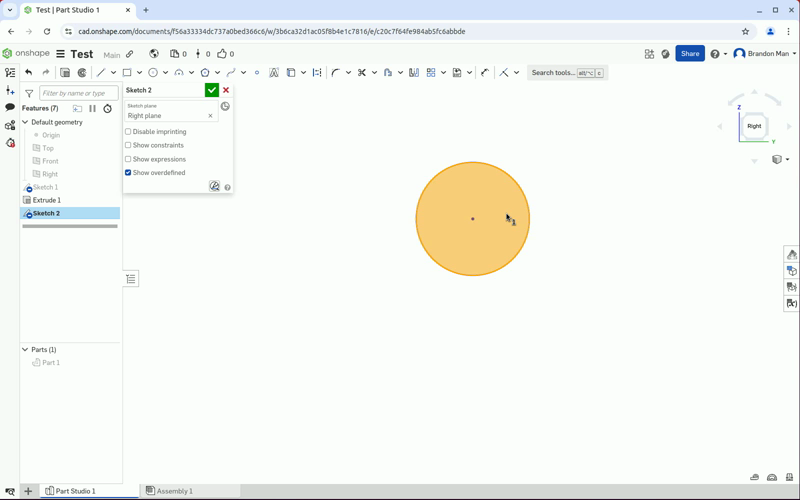
scroll(-6)
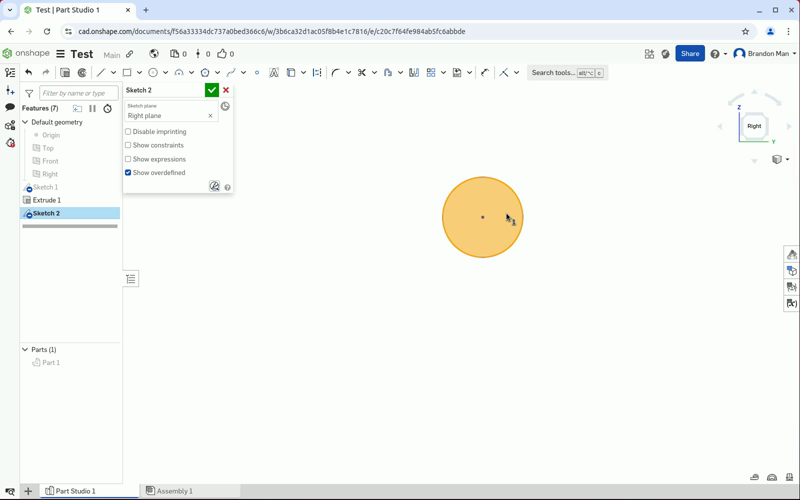
scroll(-6)
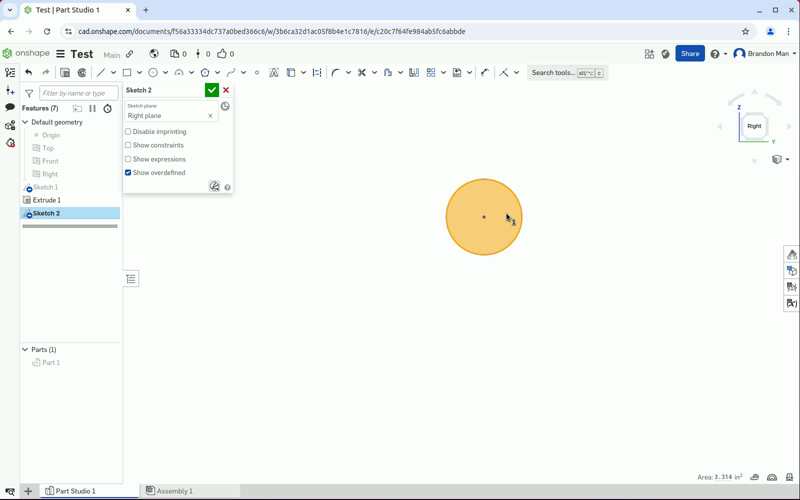
scroll(-6)
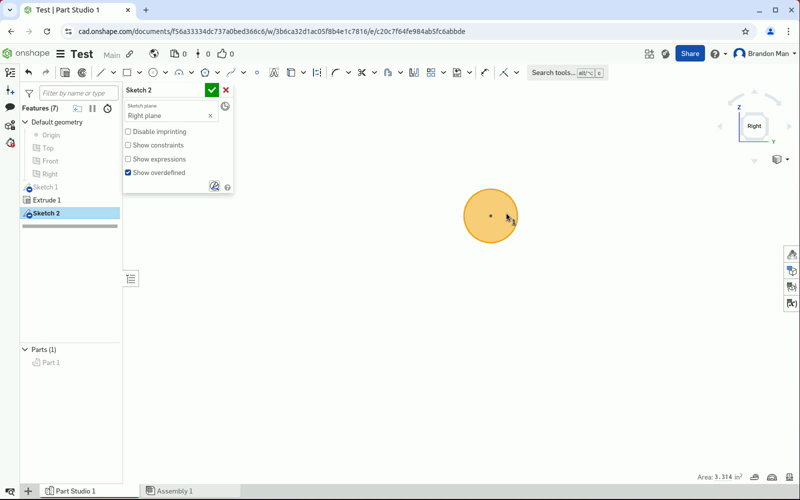
scroll(-6)
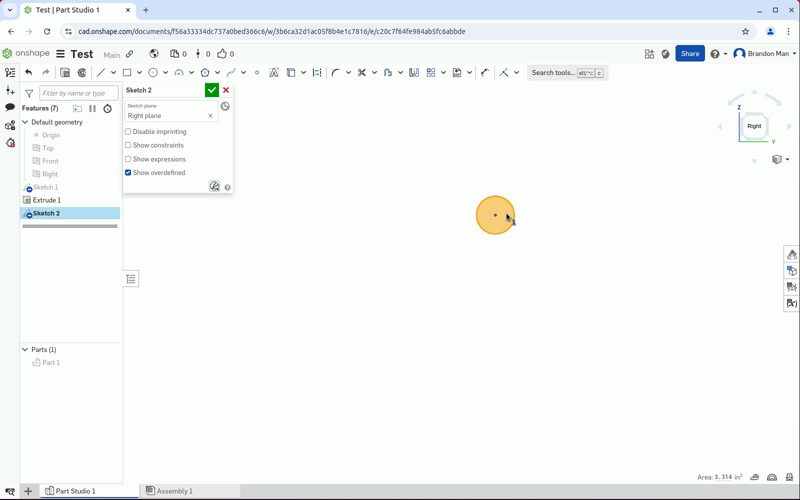
scroll(-6)
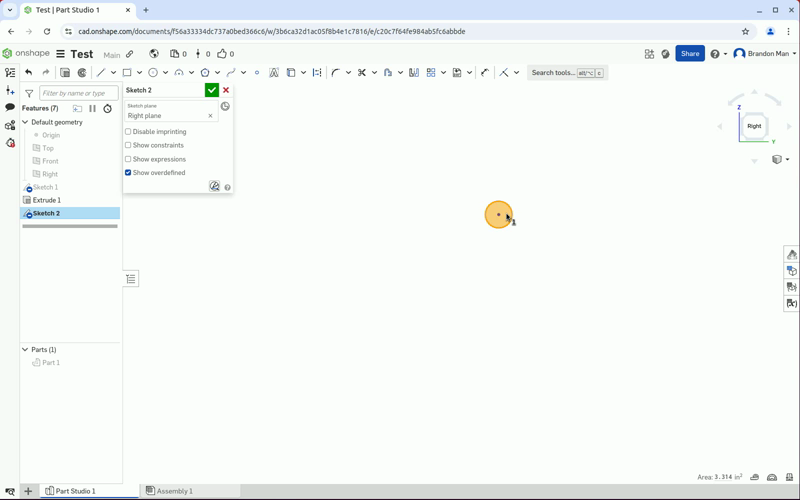
scroll(-6)
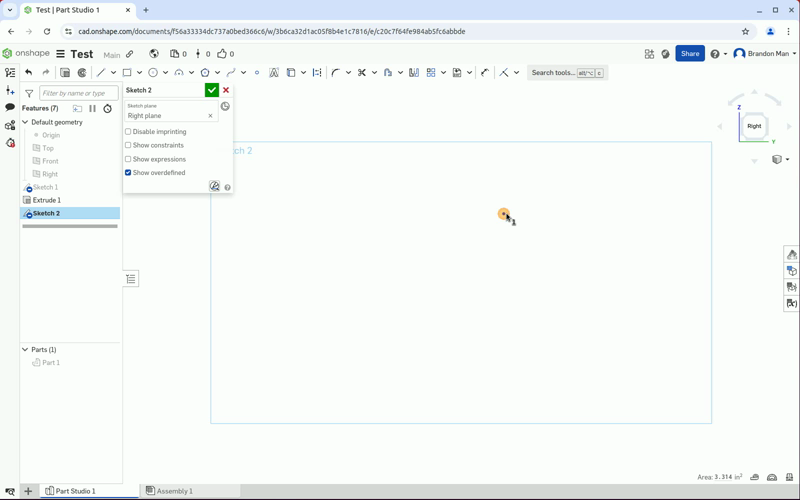
mouse_move(73, 352)
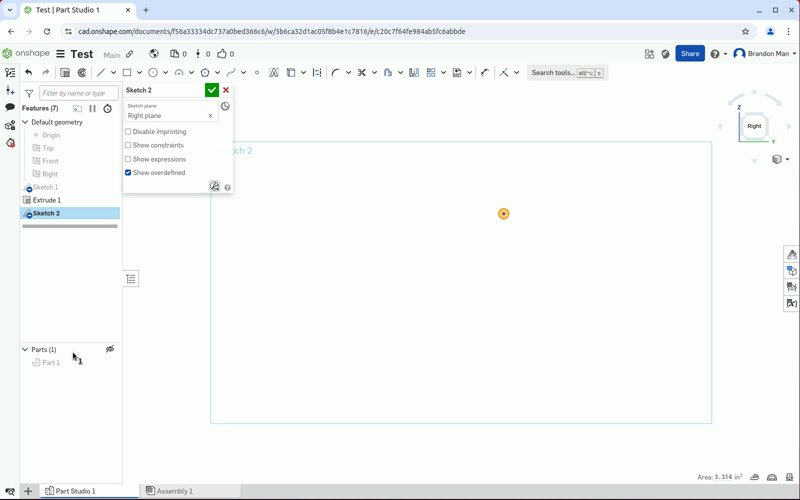
key(shift+y)
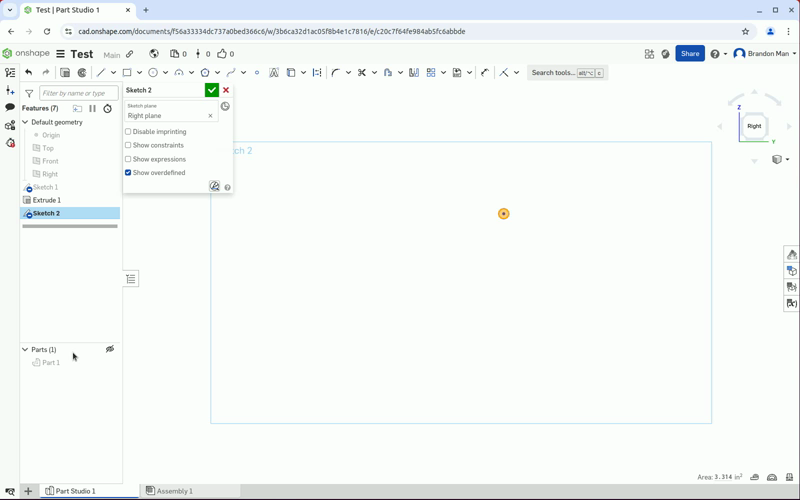
key(shift+e)
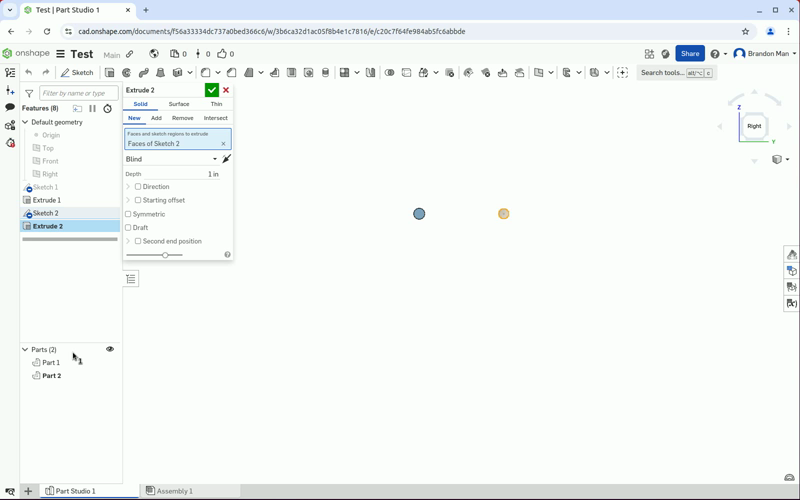
mouse_move(143, 106)
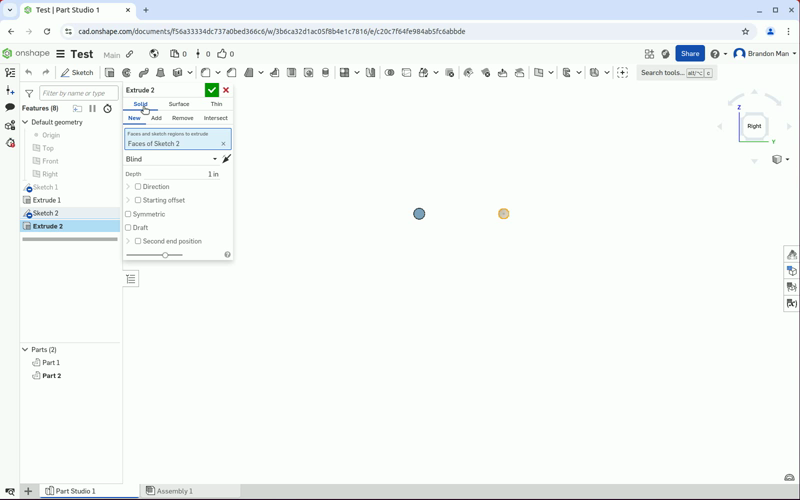
click(143, 106)
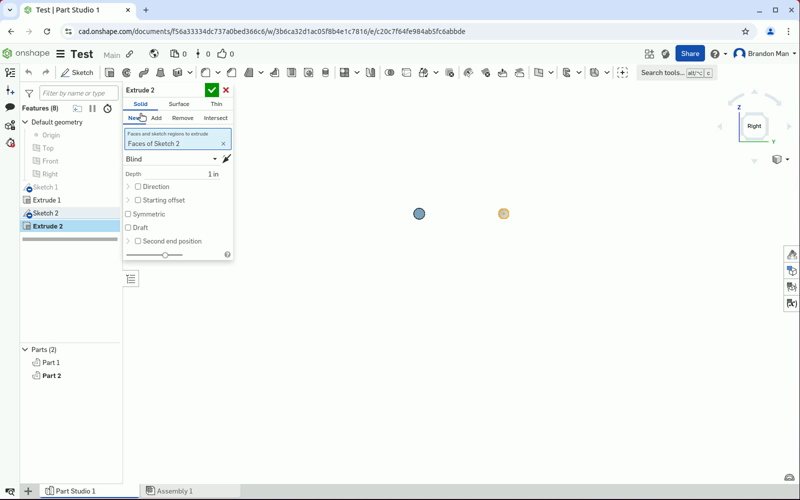
mouse_move(137, 120)
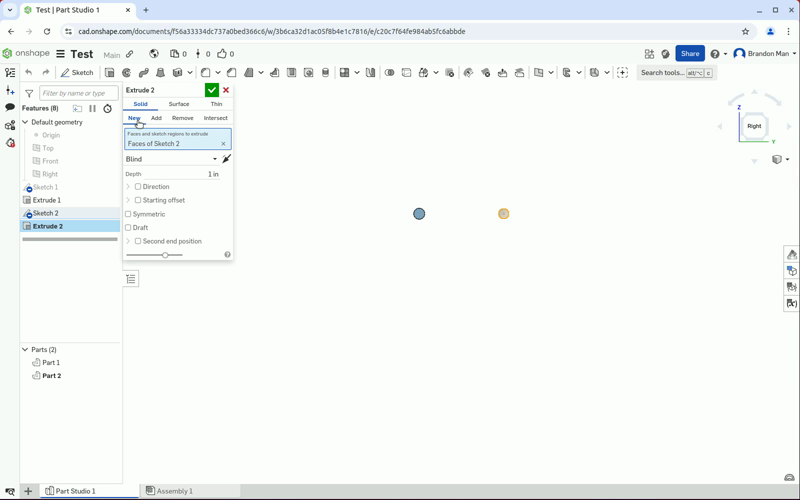
click(137, 120)
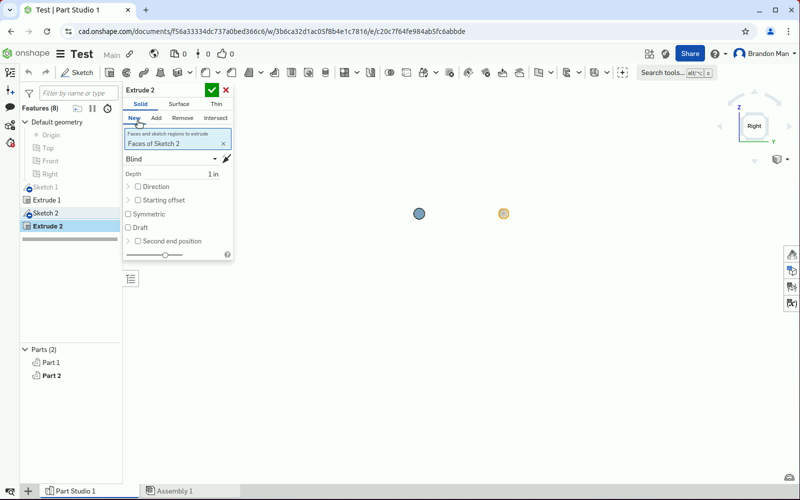
key(tab, 4)
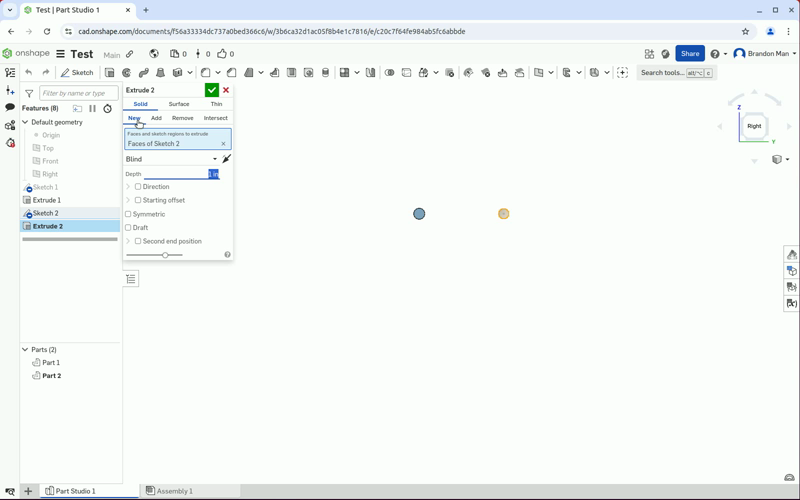
text(5.777)
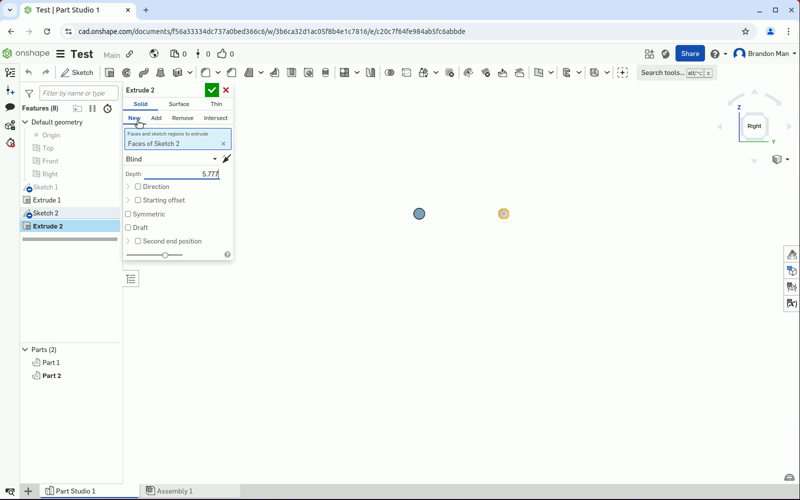
key(enter)
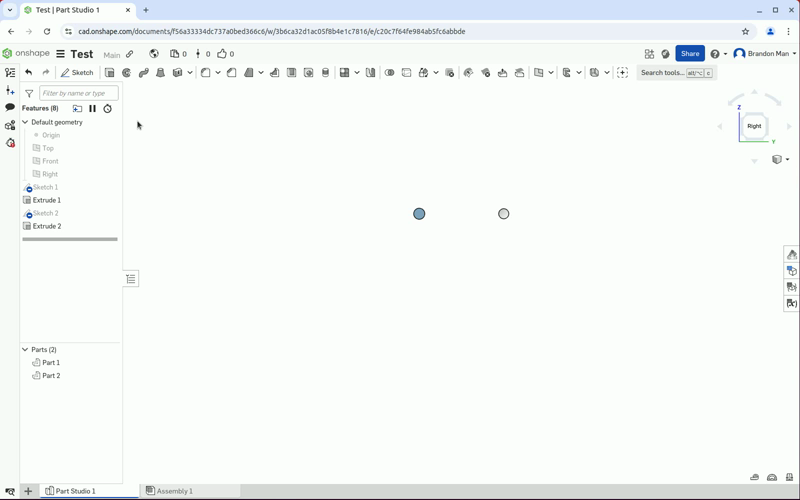
key(shift+h)
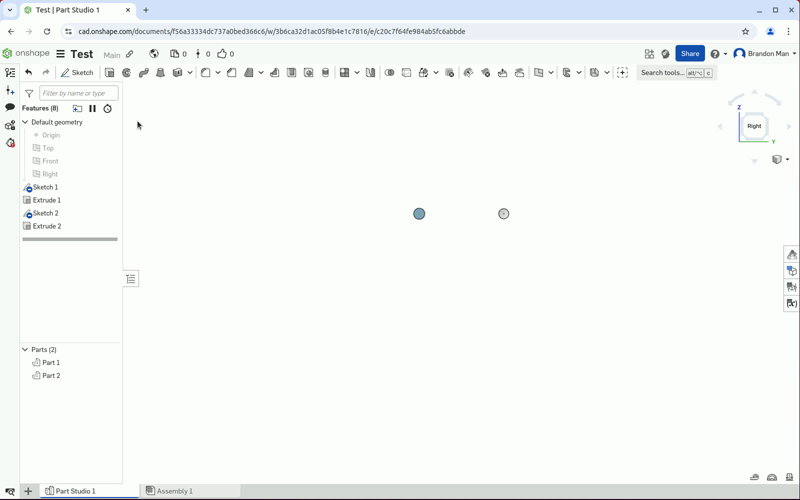
key(shift+h)
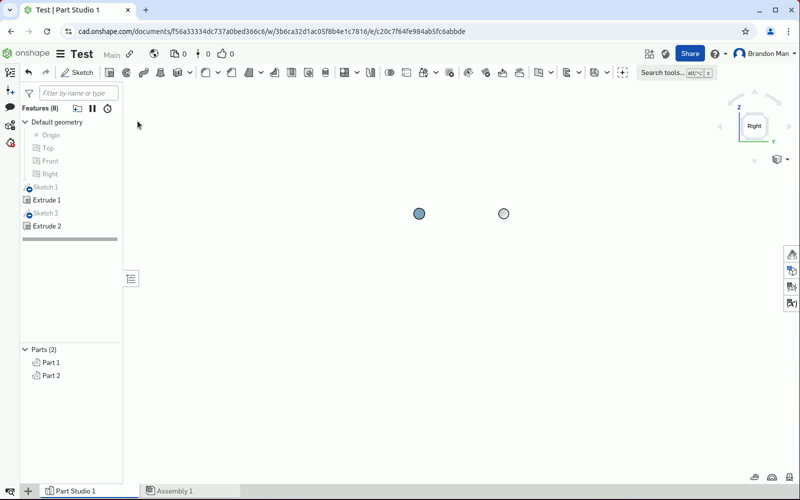
mouse_move(73, 189)
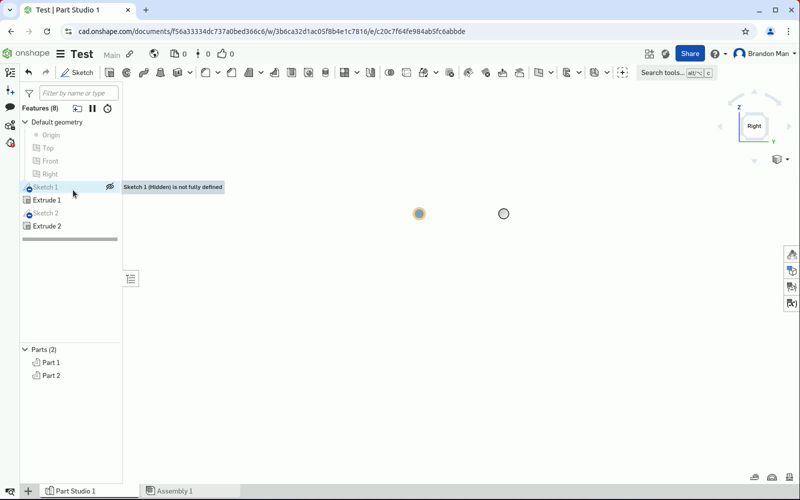
click(73, 189)
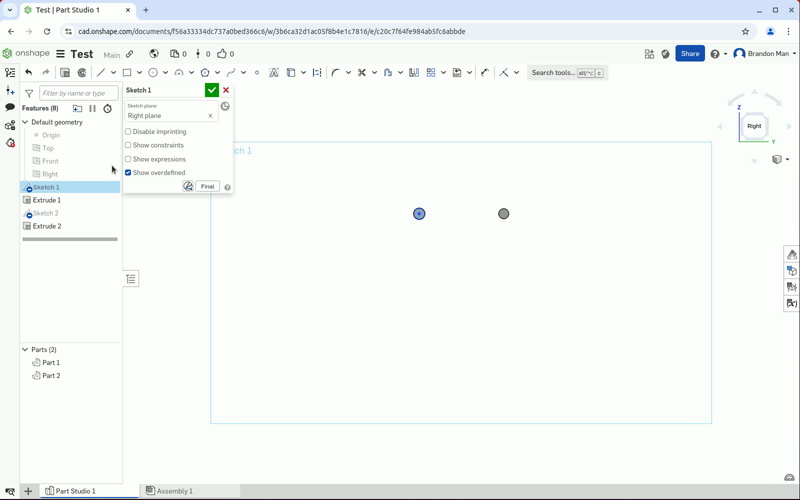
mouse_move(229, 92)
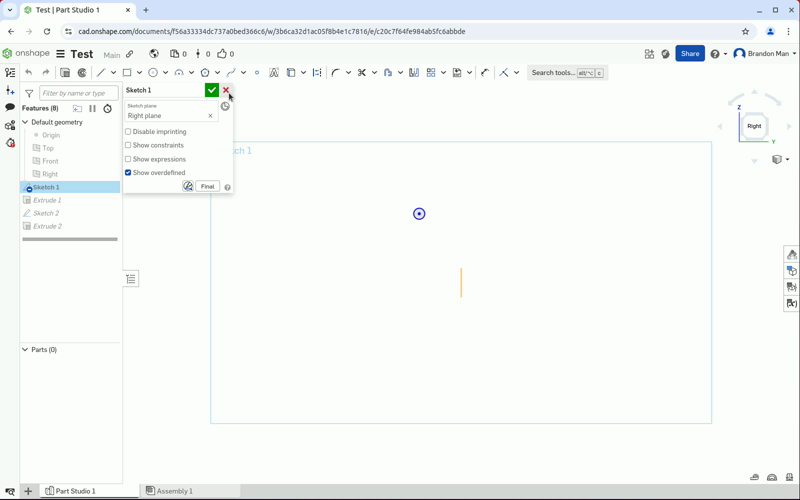
click(229, 92)
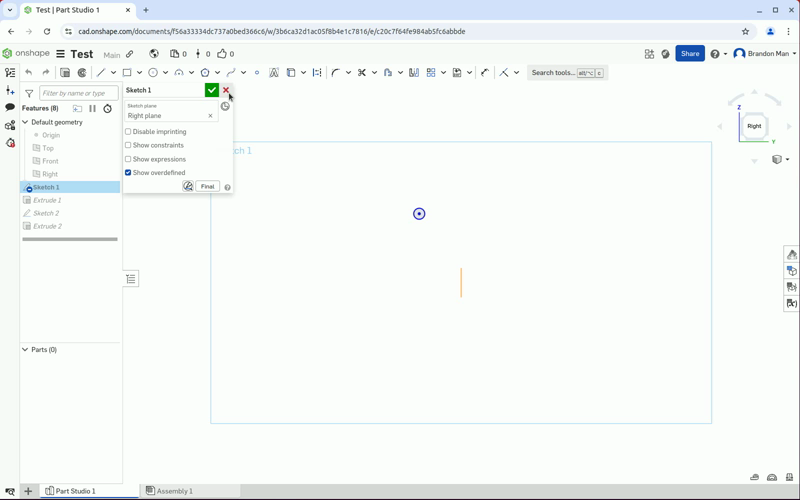
key(shift+s)
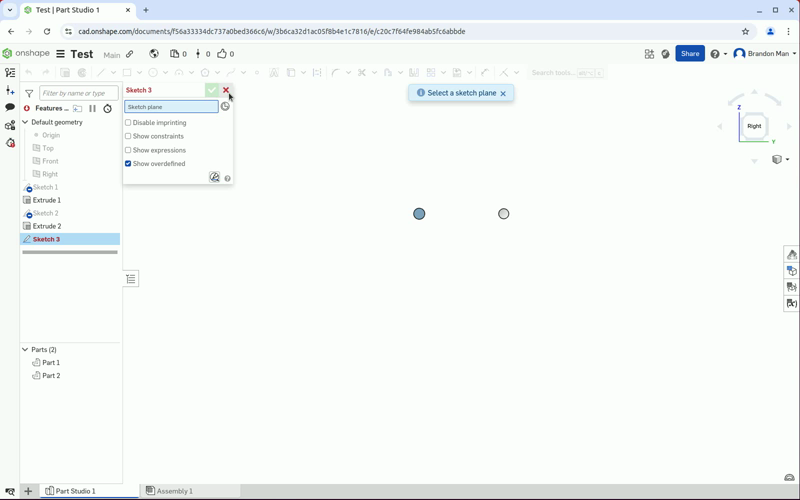
mouse_move(73, 176)
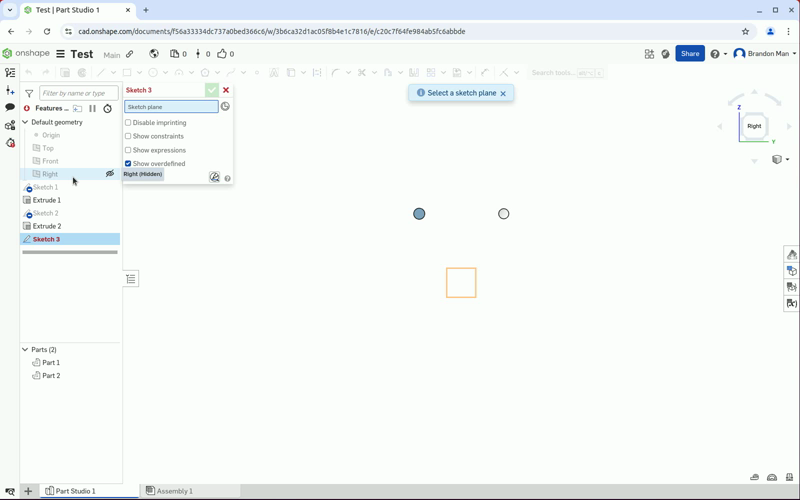
click(73, 176)
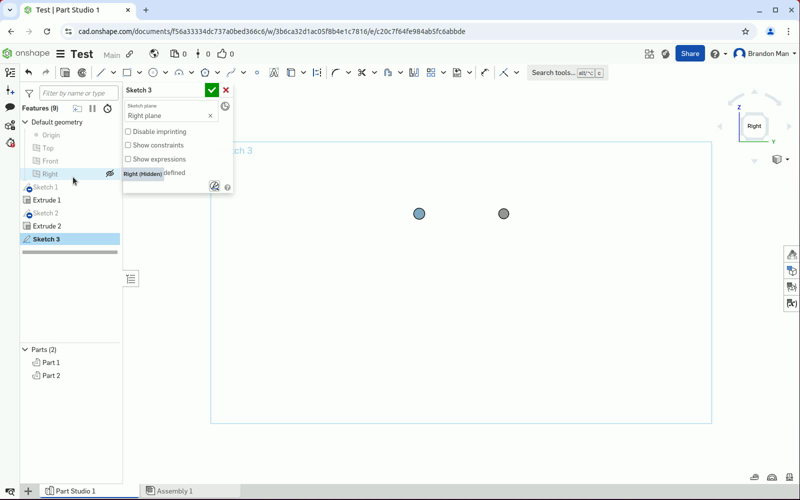
mouse_move(73, 352)
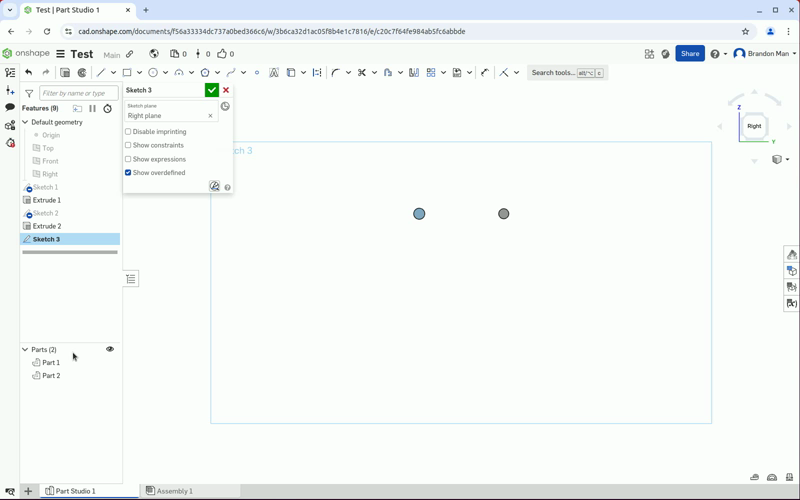
key(y)
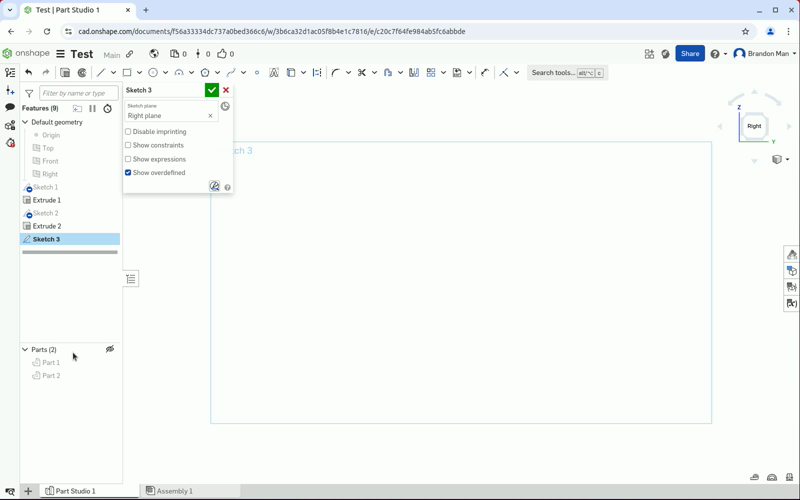
key(l)
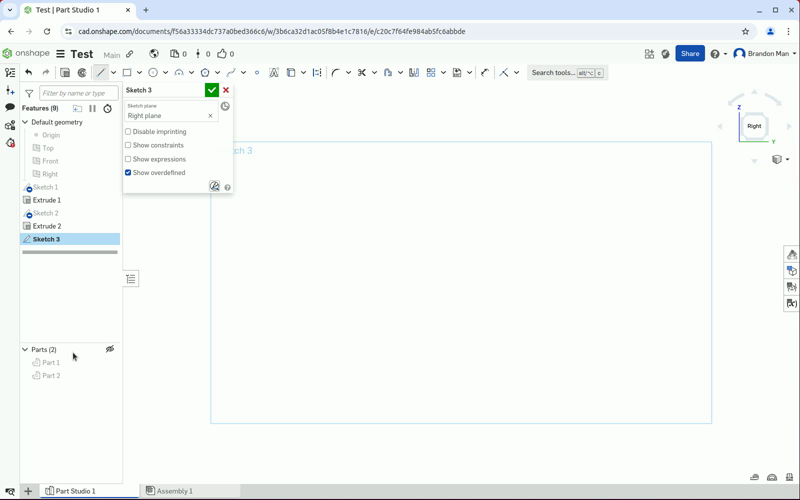
key_down(shift)
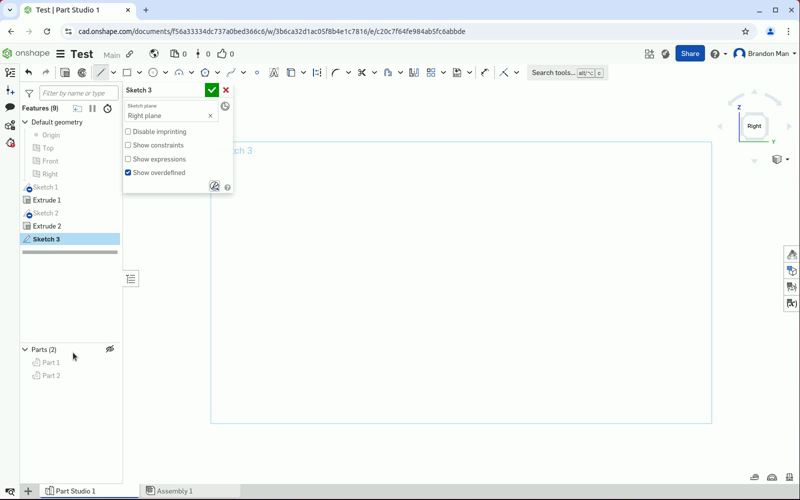
mouse_move(406, 273)
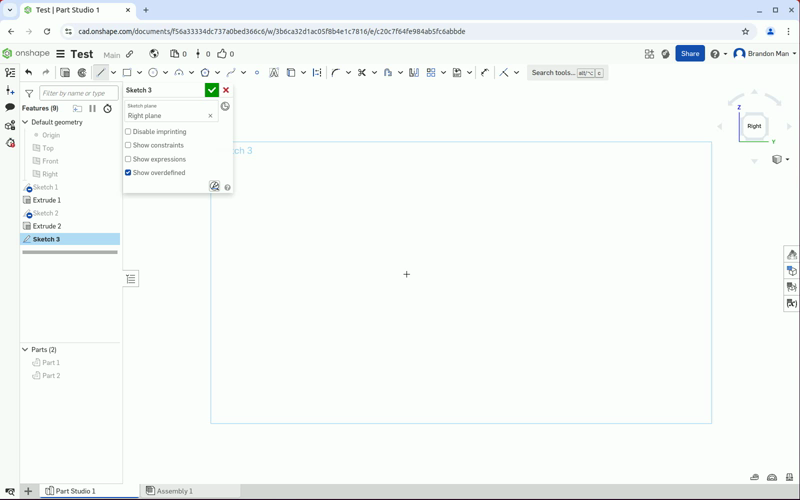
click(406, 273)
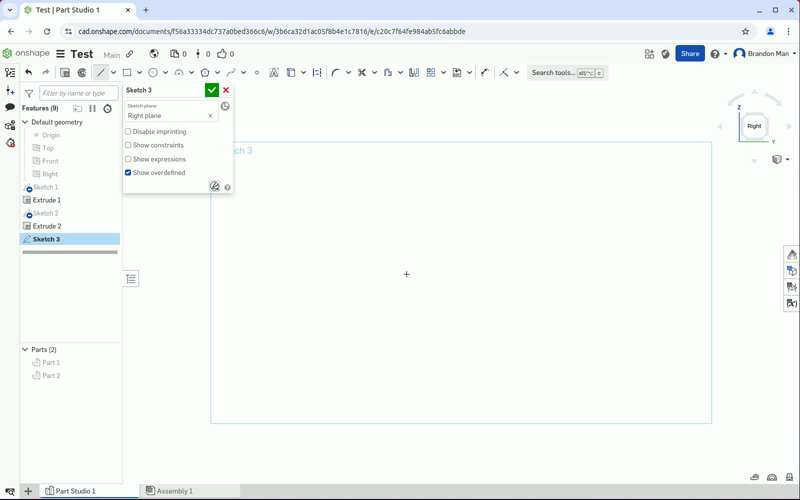
key_up(shift)
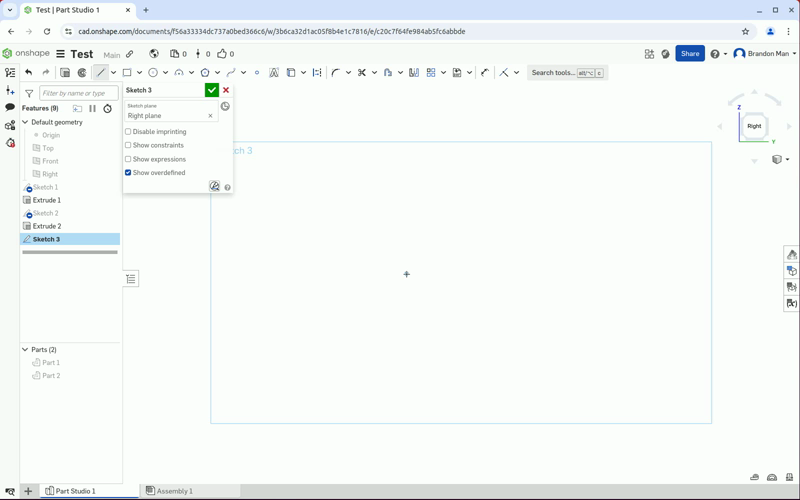
key_down(shift)
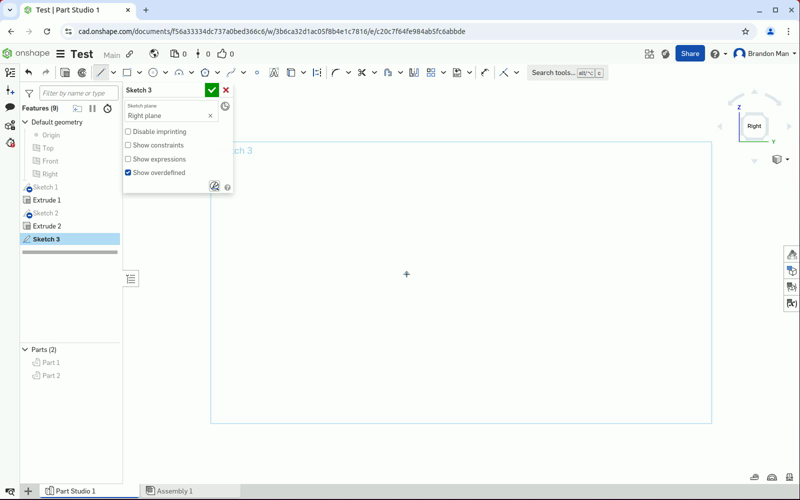
mouse_move(519, 273)
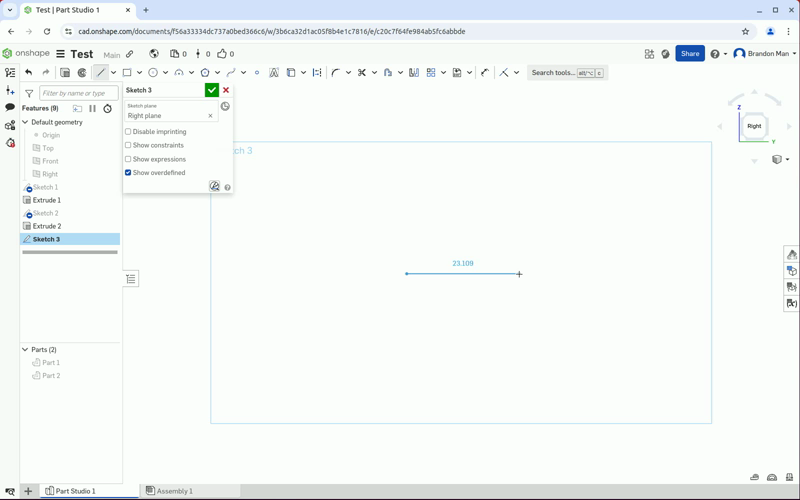
click(519, 273)
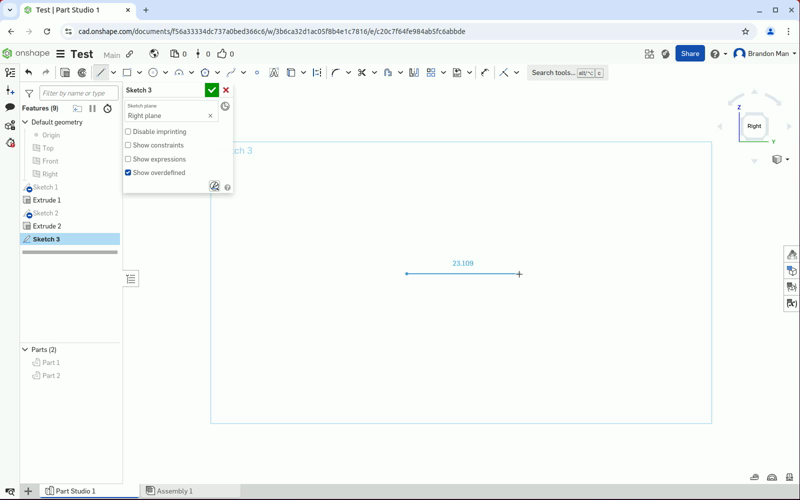
key_up(shift)
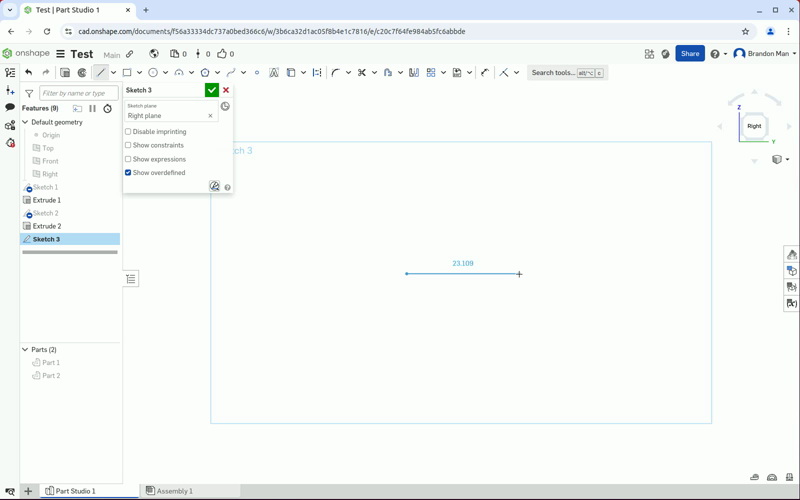
key_down(shift)
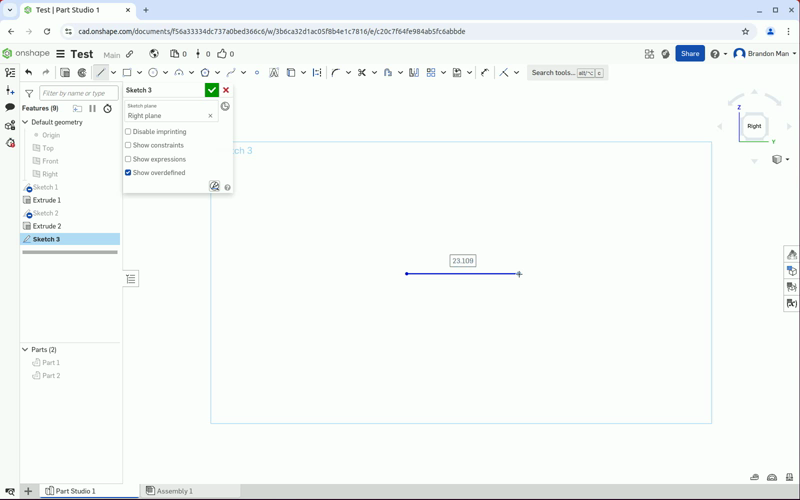
mouse_move(519, 200)
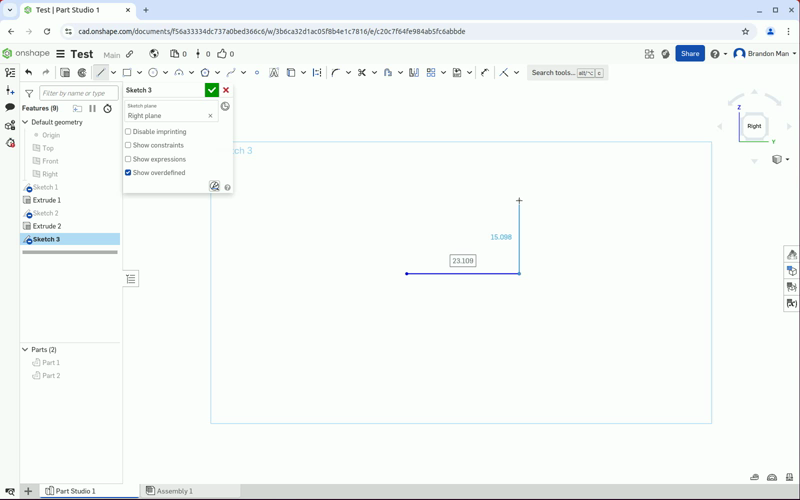
click(519, 200)
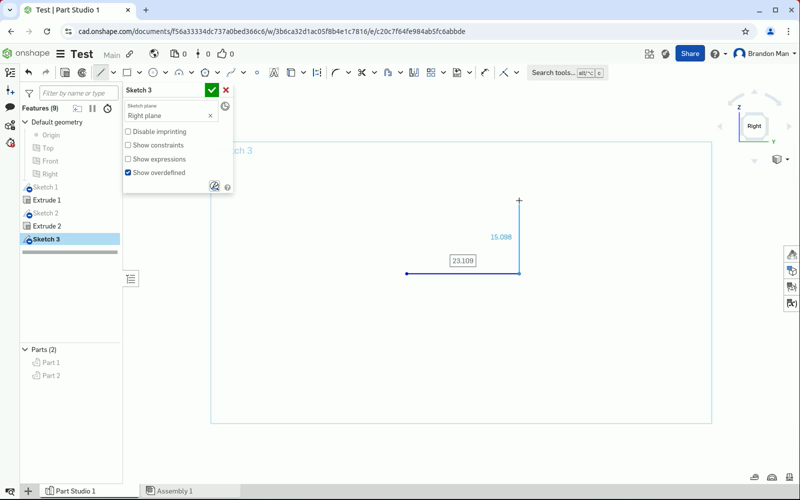
key_up(shift)
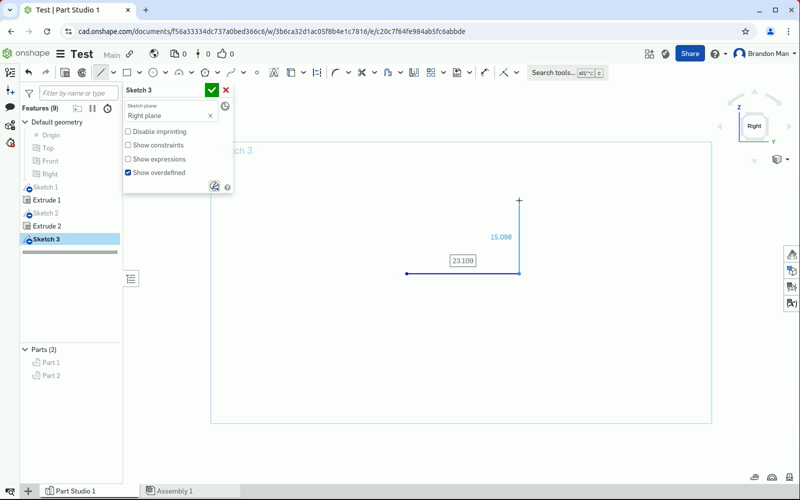
key_down(shift)
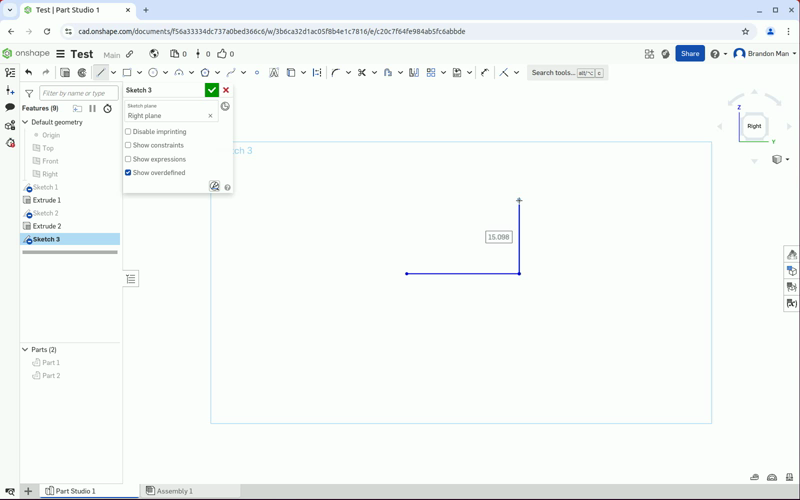
mouse_move(406, 200)
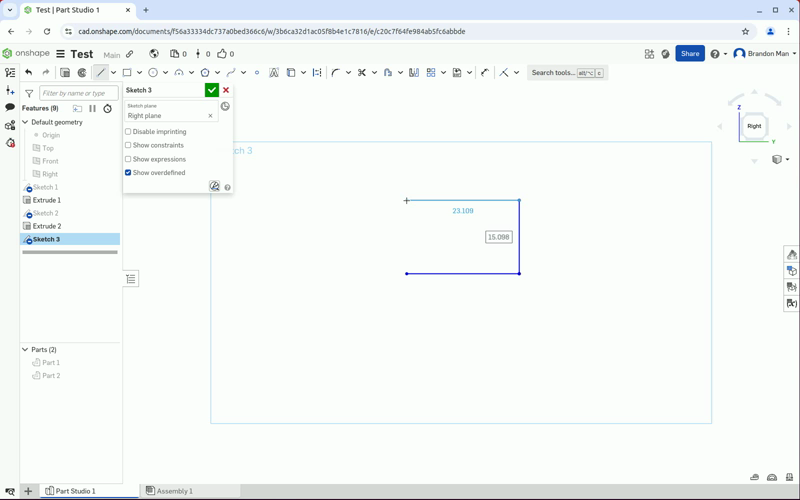
click(406, 200)
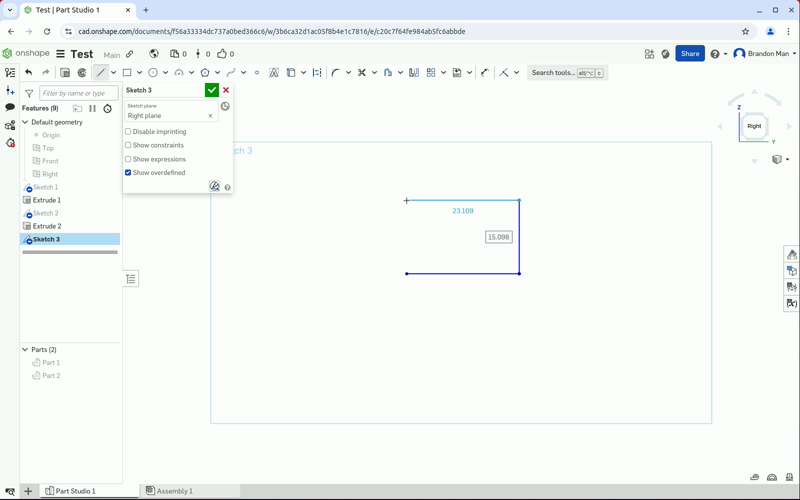
key_up(shift)
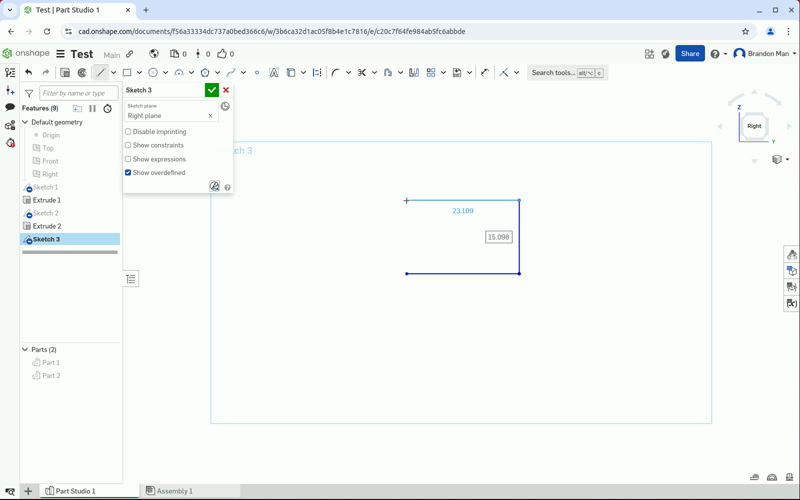
key_down(shift)
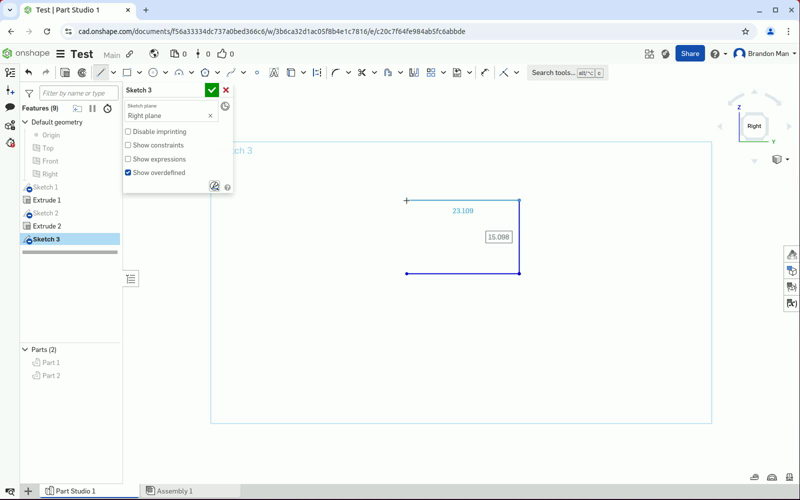
mouse_move(406, 273)
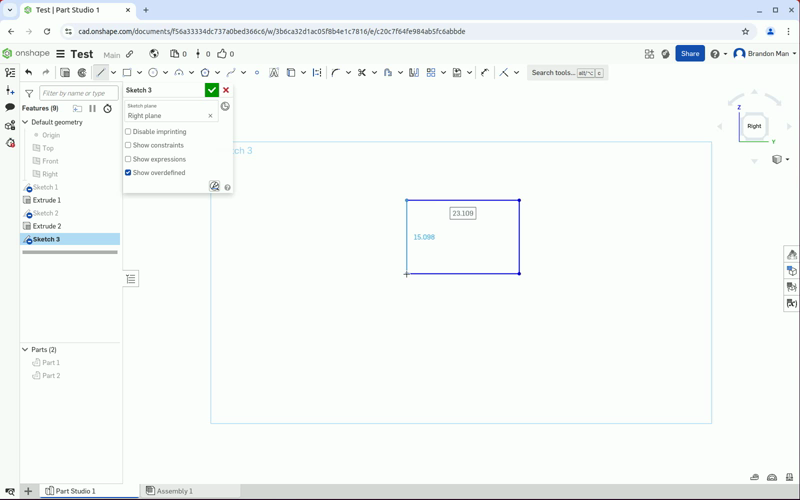
key_up(shift)
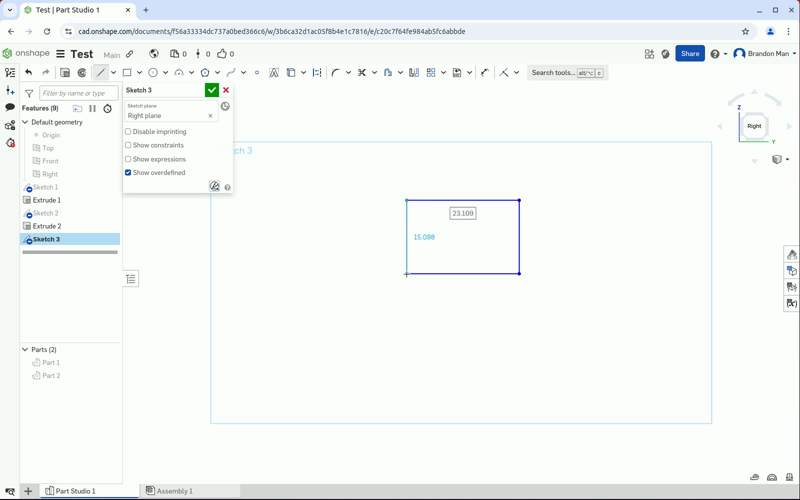
click(406, 273)
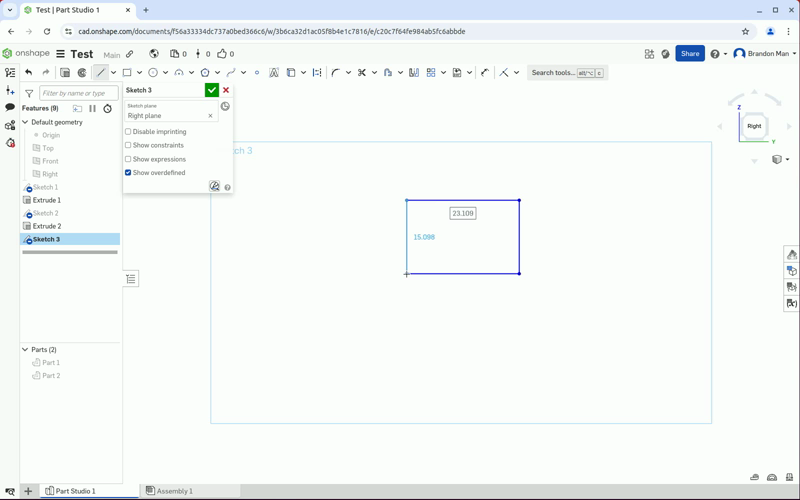
key(esc)
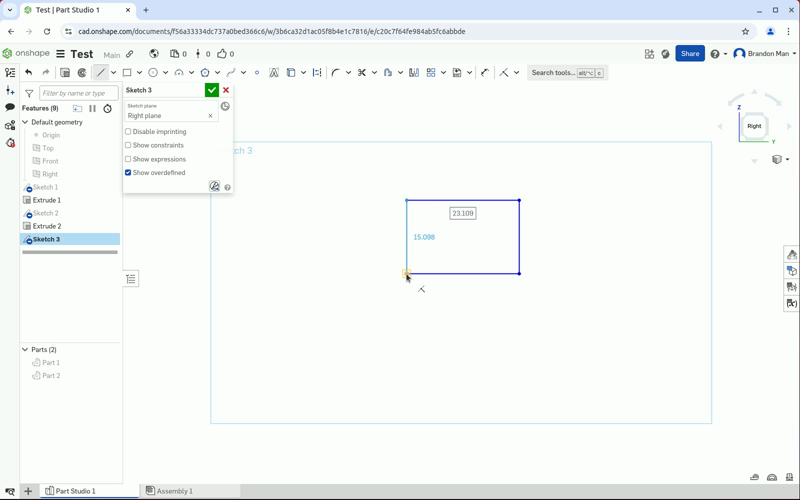
mouse_move(451, 228)
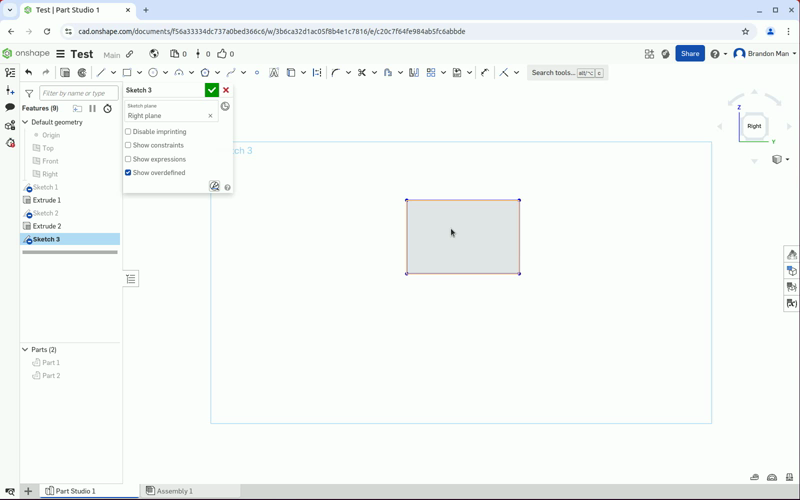
click(451, 228)
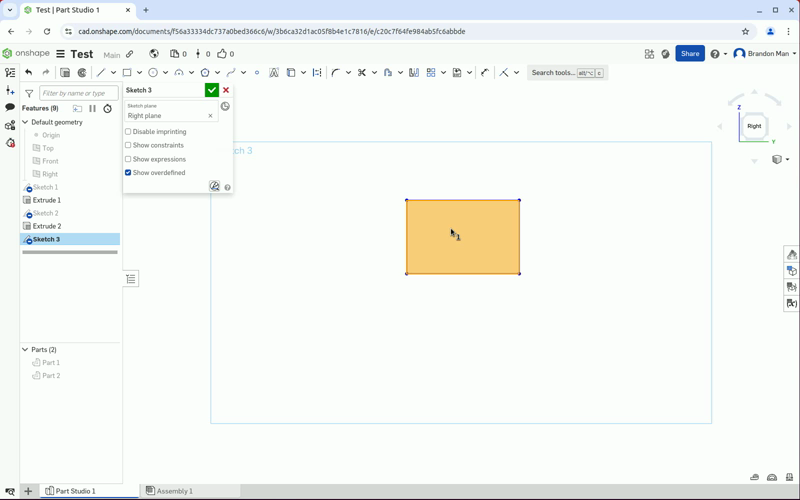
mouse_move(73, 352)
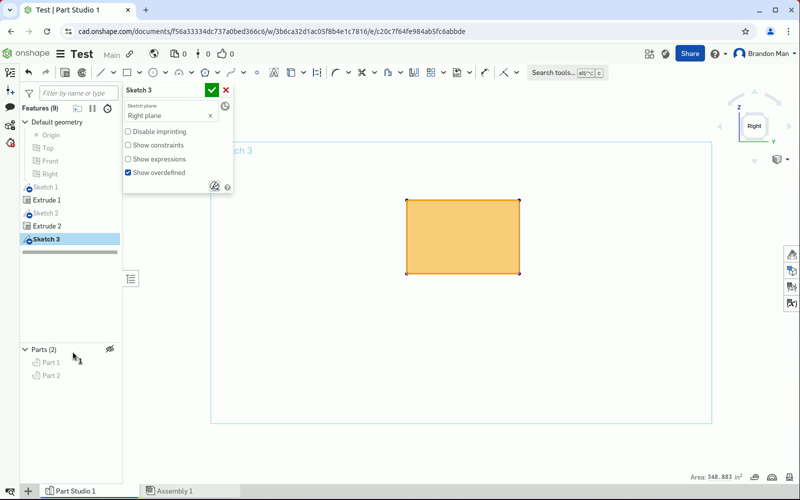
key(shift+y)
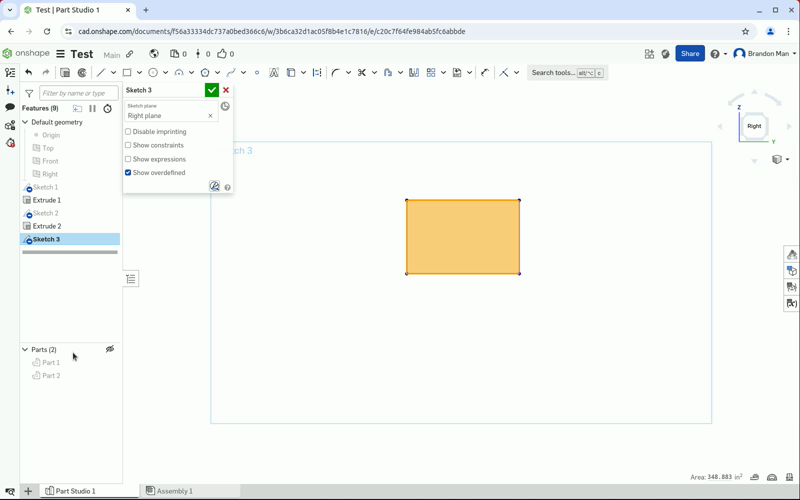
key(shift+e)
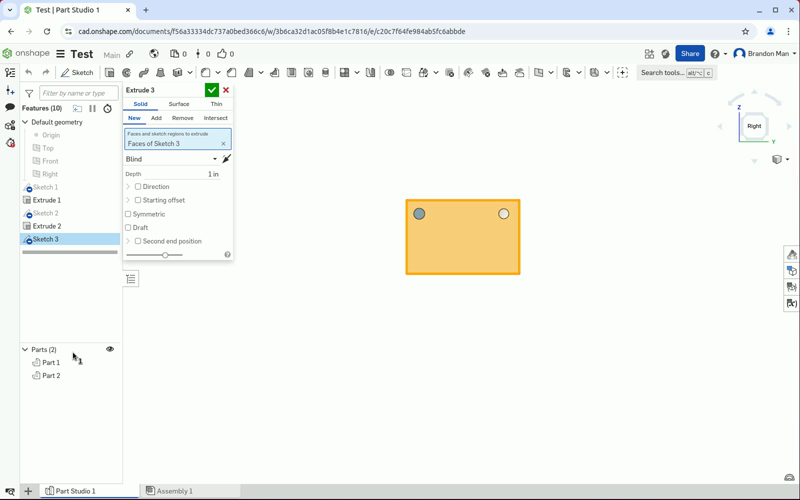
mouse_move(143, 106)
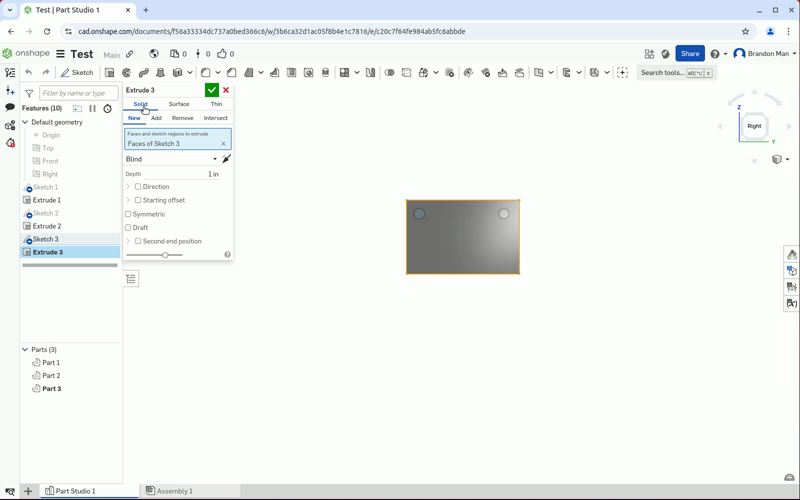
click(143, 106)
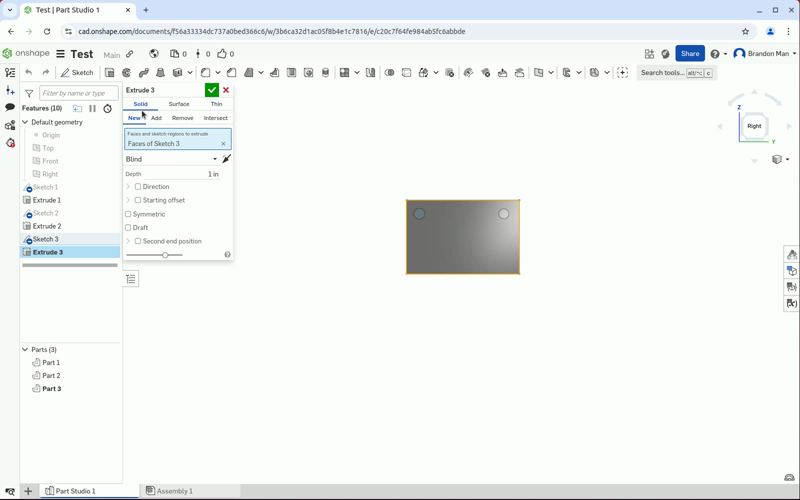
mouse_move(137, 120)
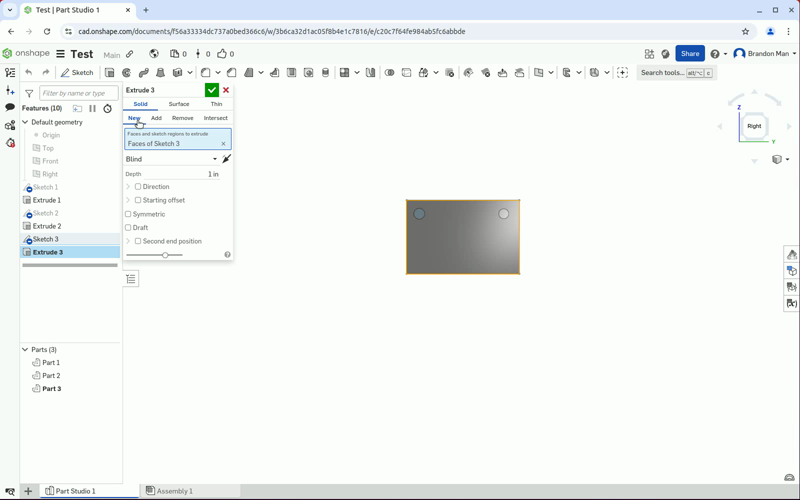
click(137, 120)
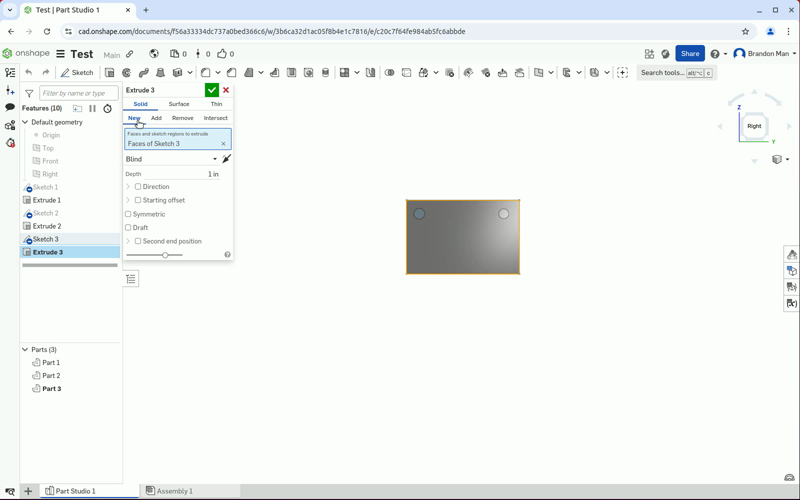
key(tab, 4)
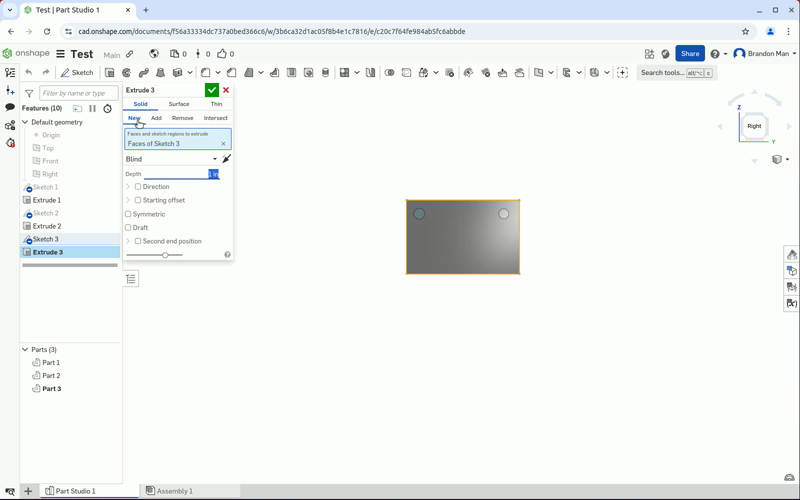
text(5.777)
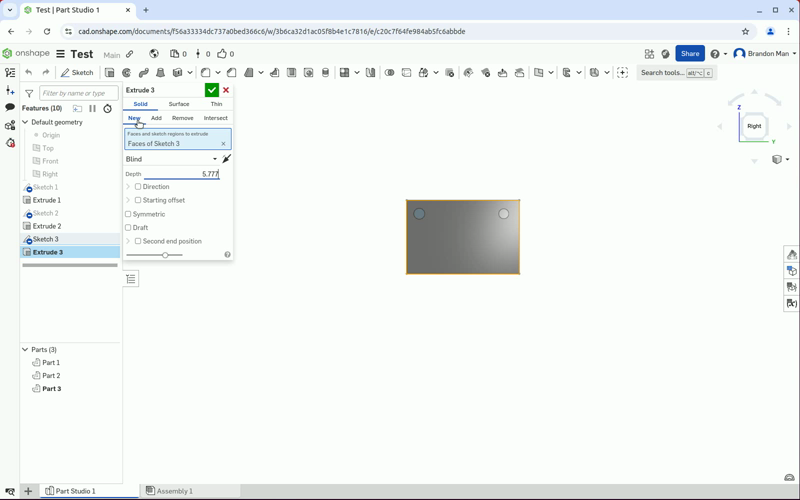
key(enter)
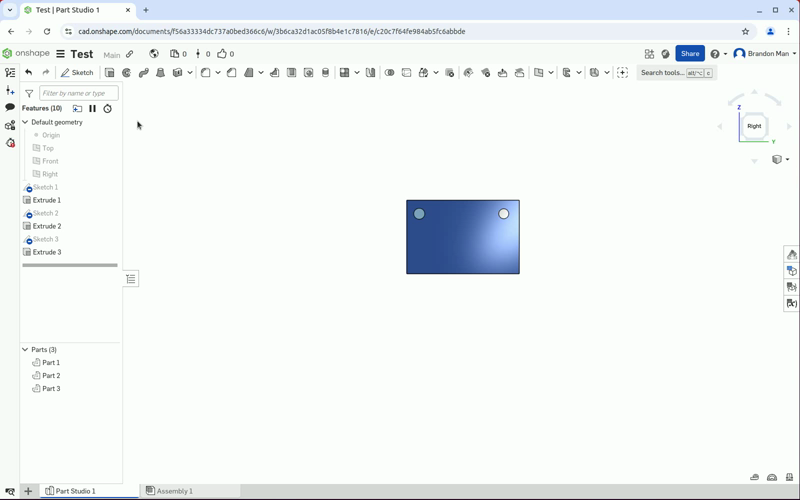
key(shift+h)
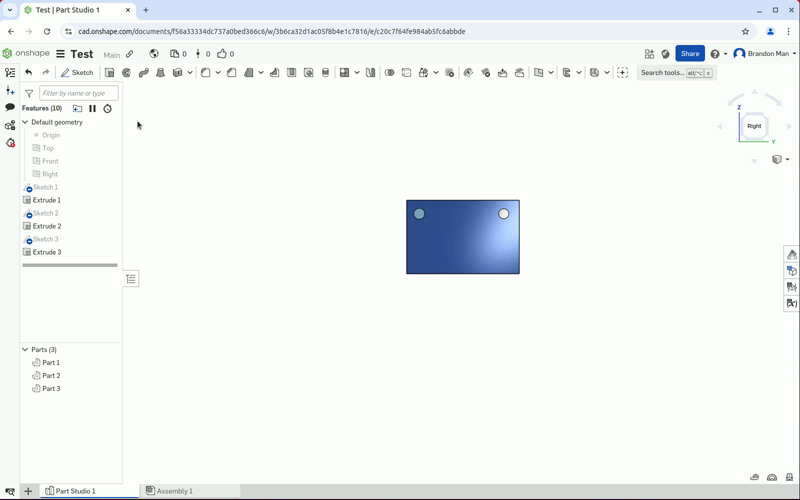
key(shift+h)
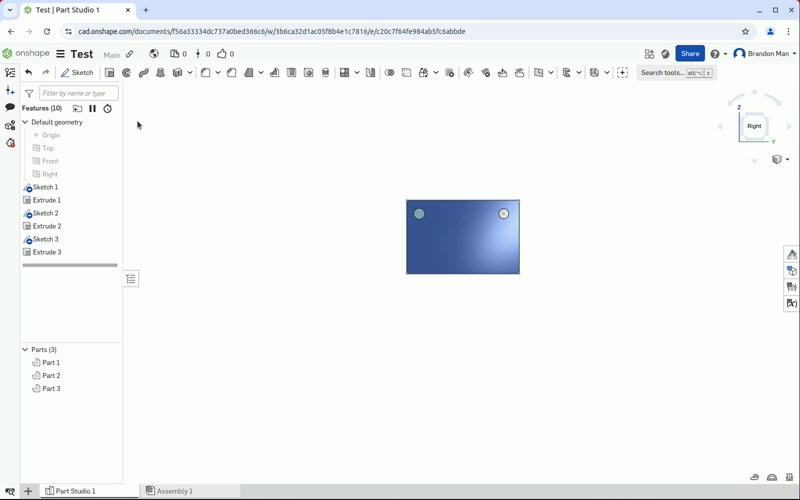
key(shift+7)
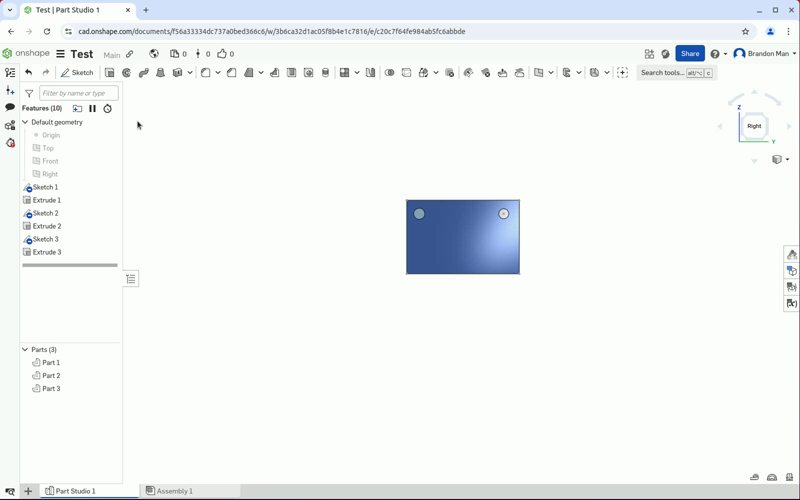
key(right, 2)
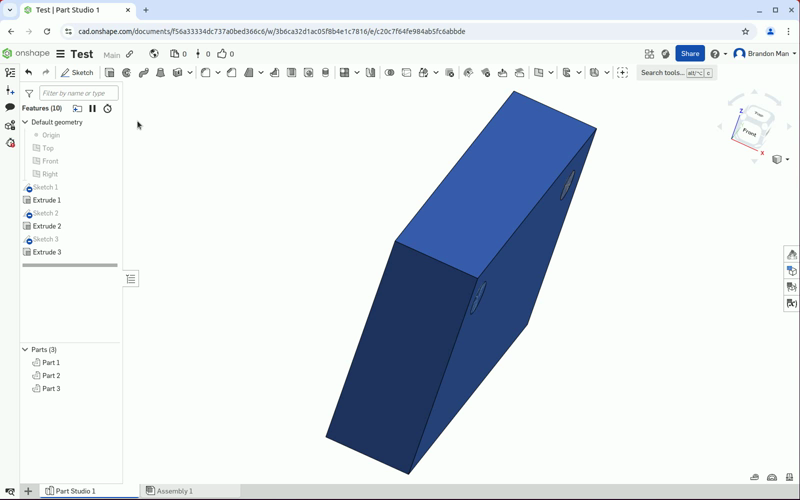
key(down, 2)
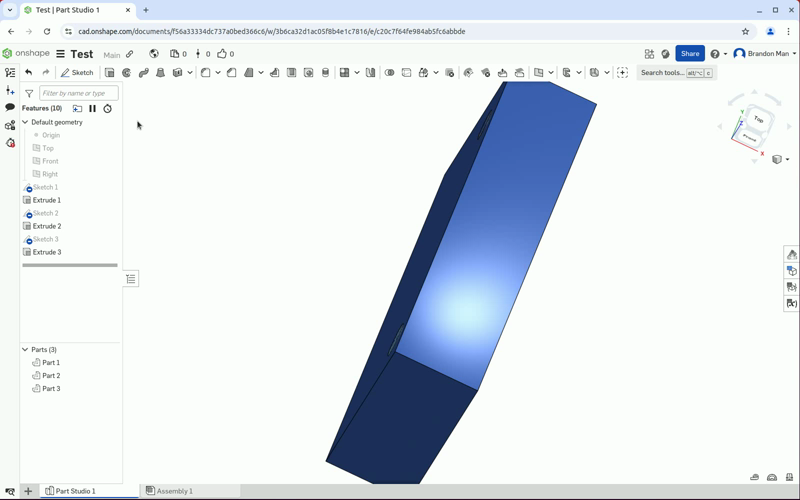
key(up, 2)
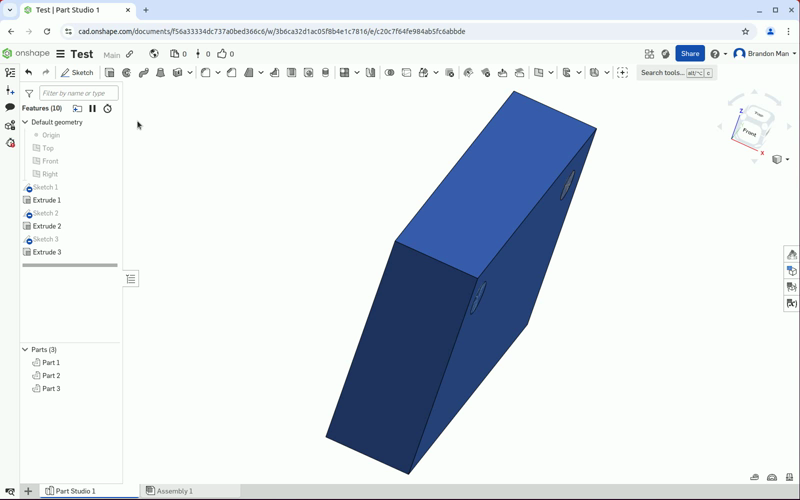
key(left, 2)
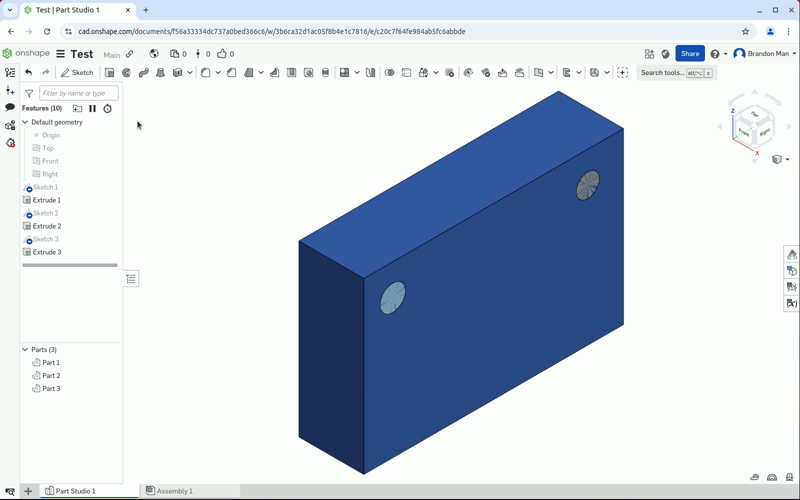
mouse_move(73, 189)
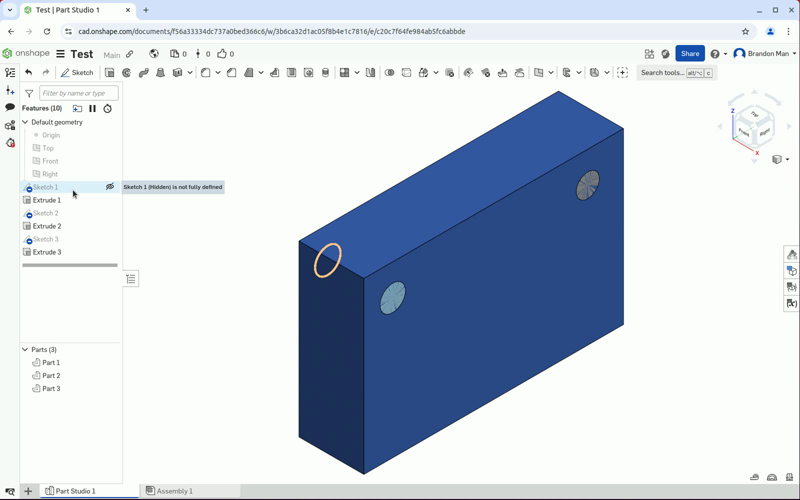
click(73, 189)